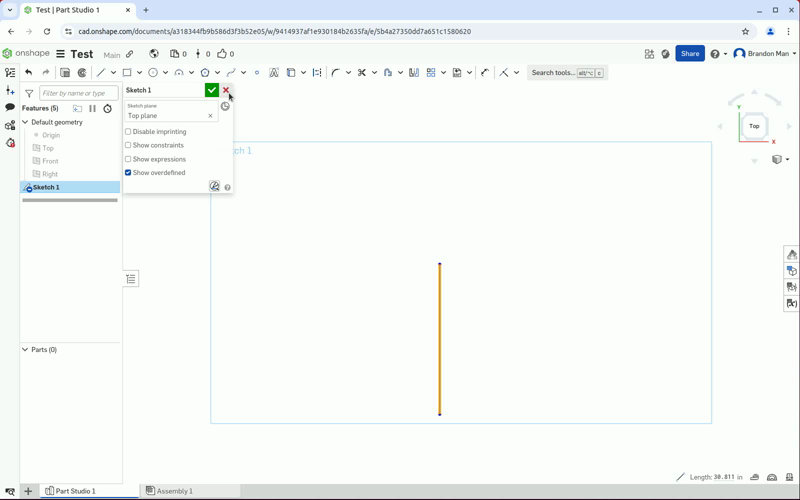
key(shift+h)
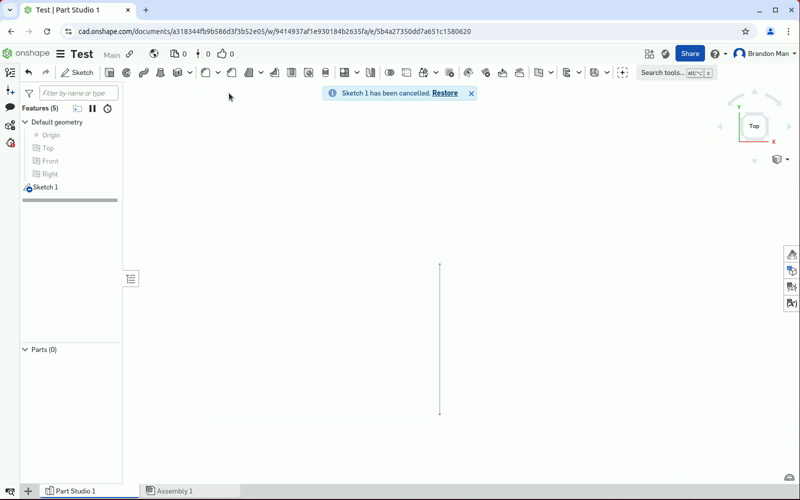
key(shift+s)
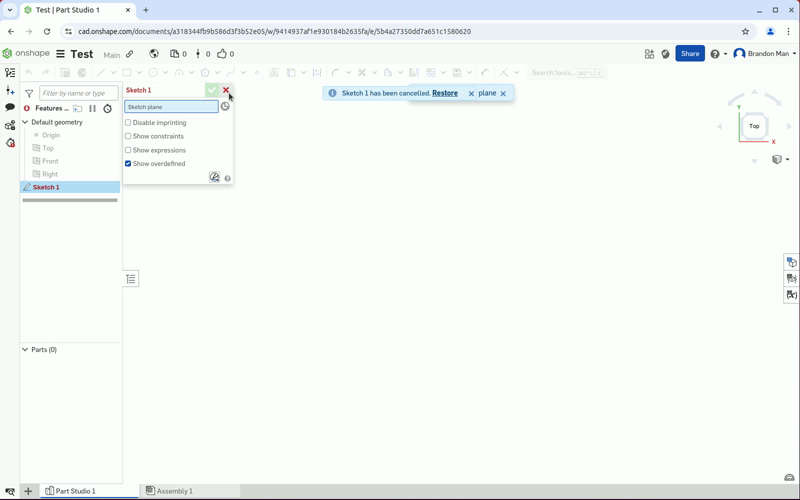
mouse_move(73, 150)
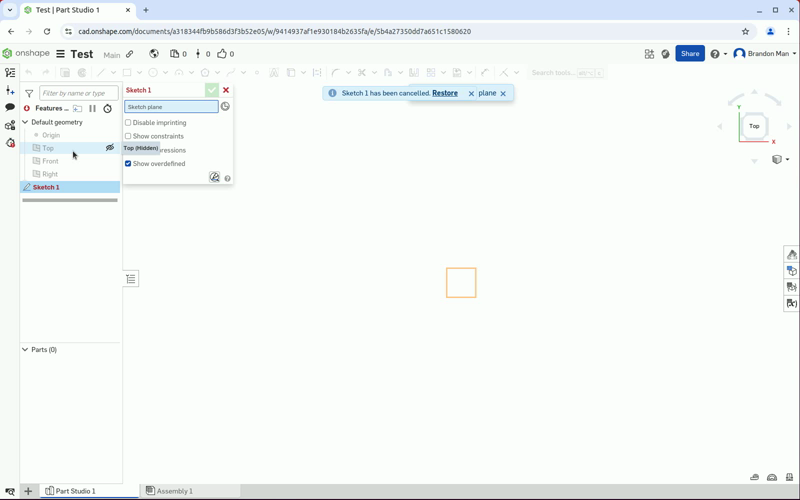
click(73, 150)
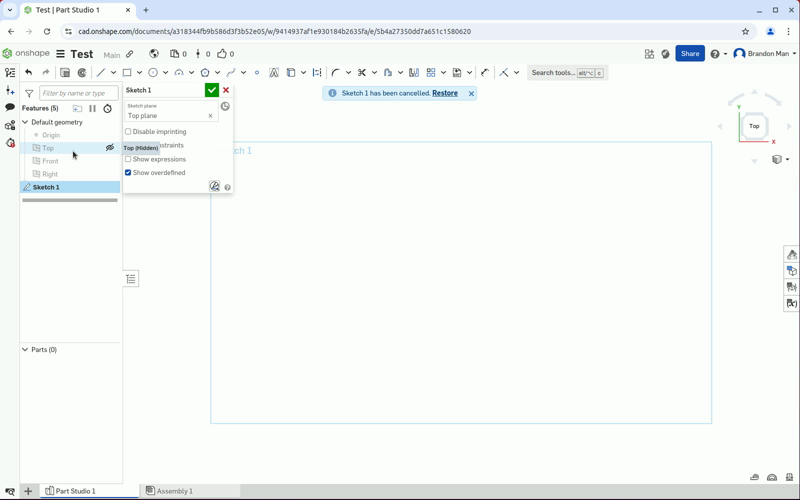
mouse_move(73, 352)
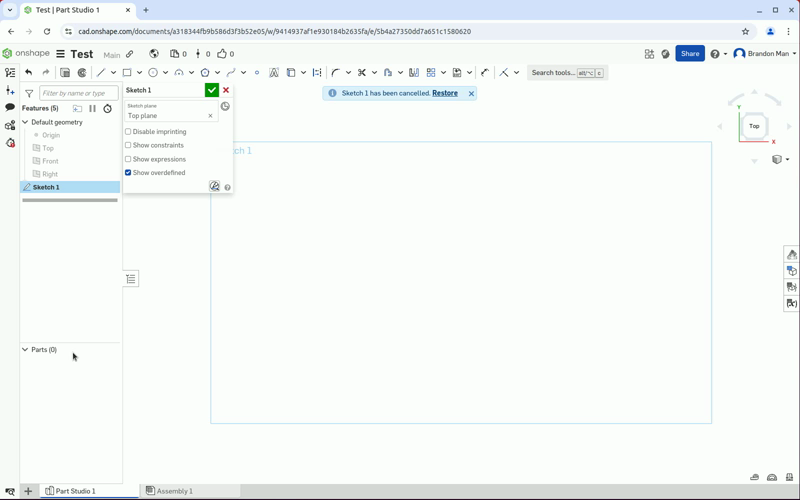
key(y)
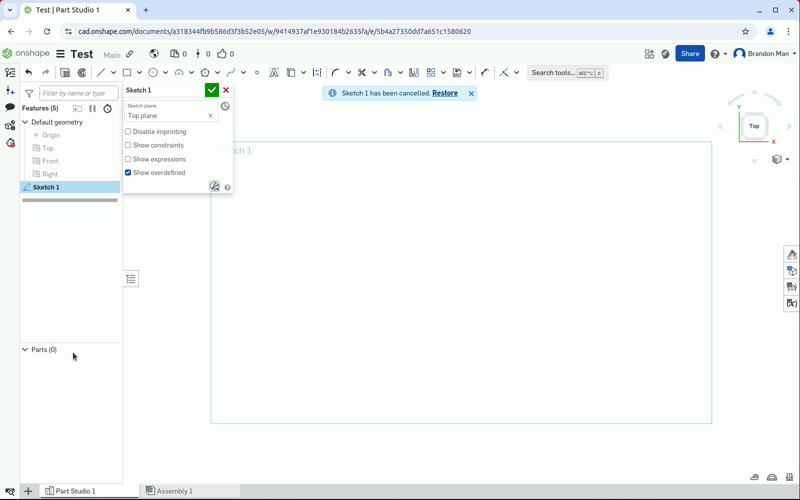
key(l)
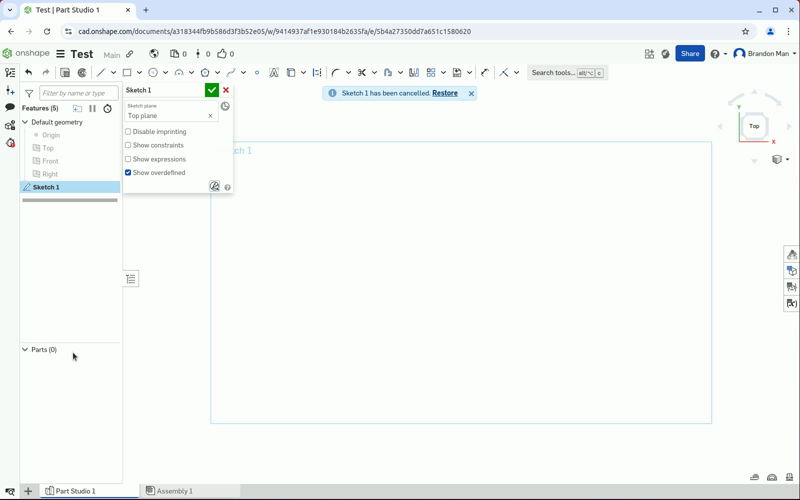
key_down(shift)
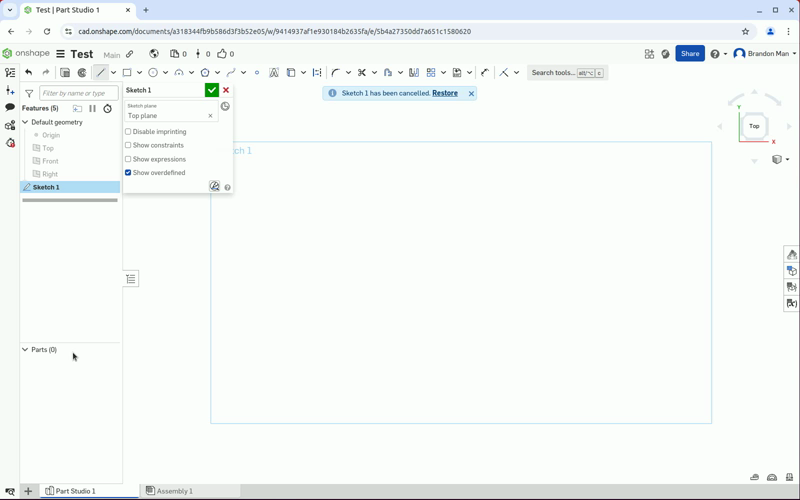
mouse_move(348, 264)
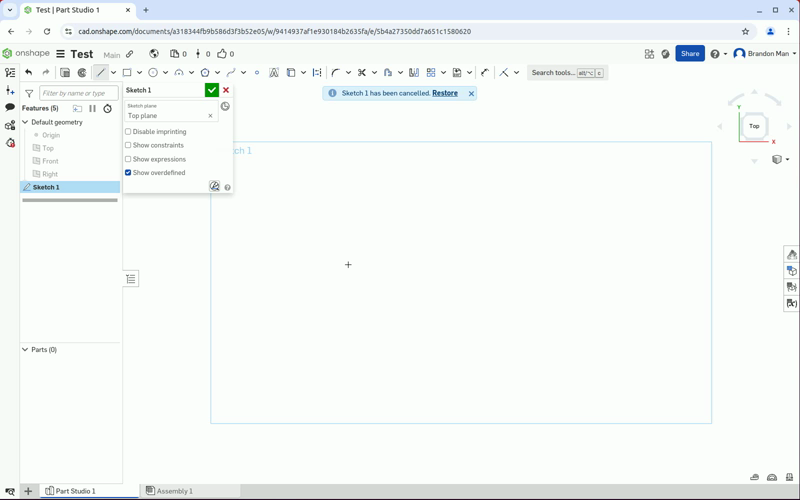
click(348, 264)
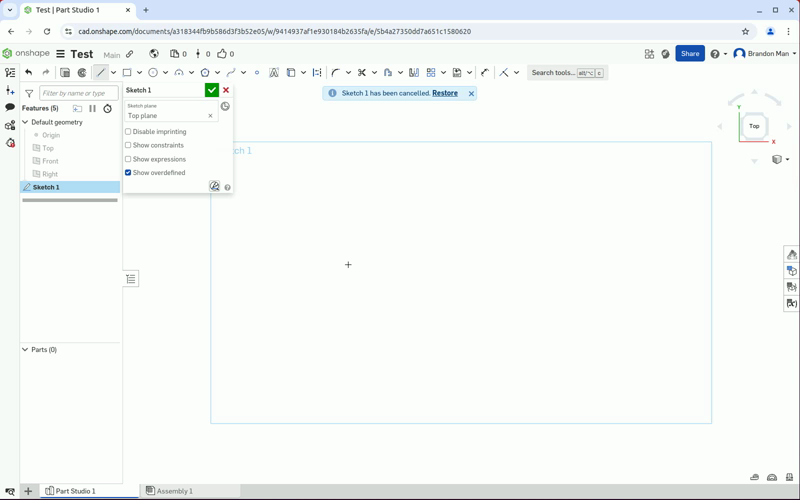
key_up(shift)
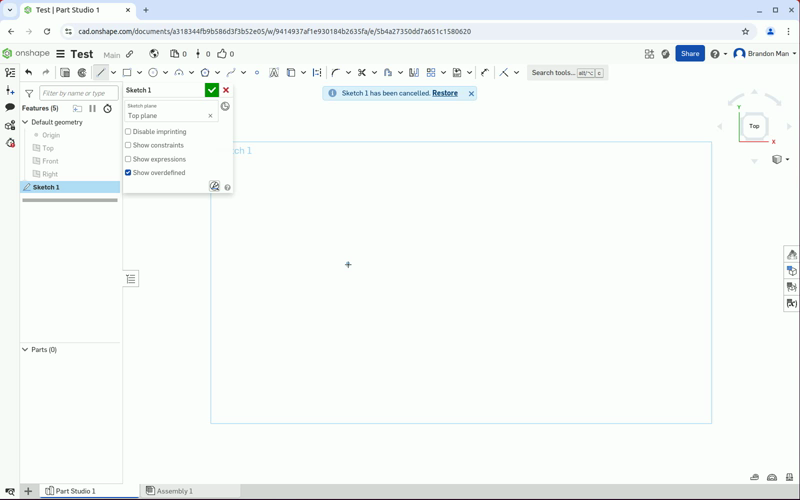
key_down(shift)
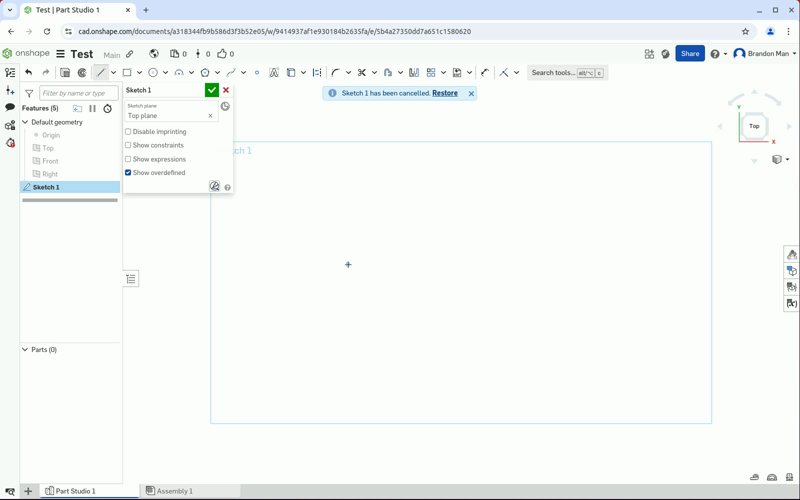
mouse_move(378, 264)
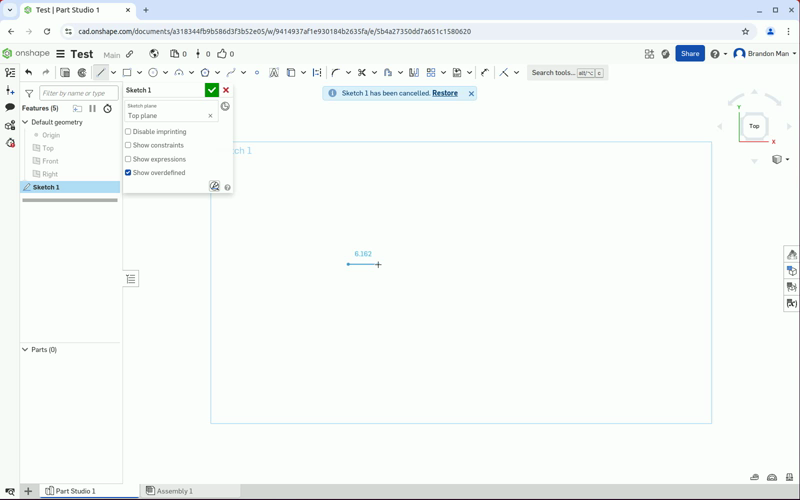
mouse_move(359, 270)
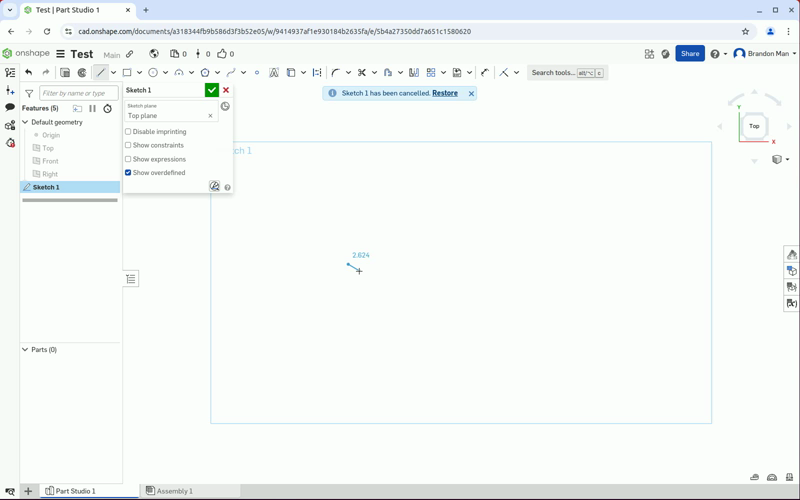
click(359, 270)
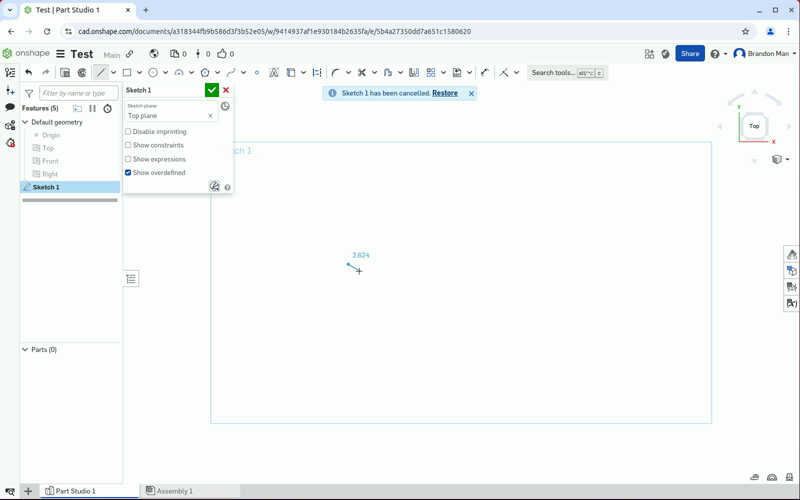
key_up(shift)
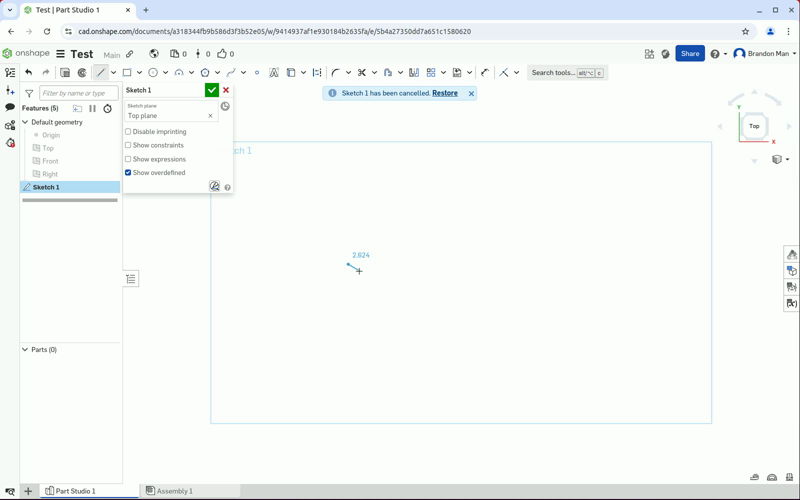
key_down(shift)
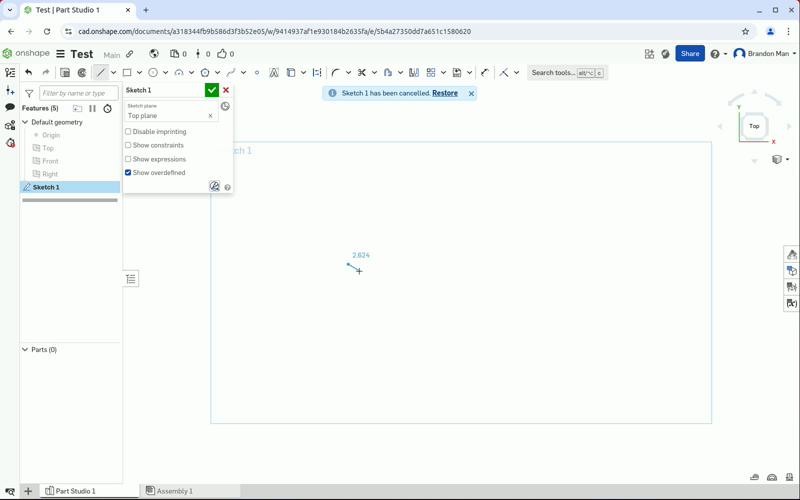
mouse_move(542, 270)
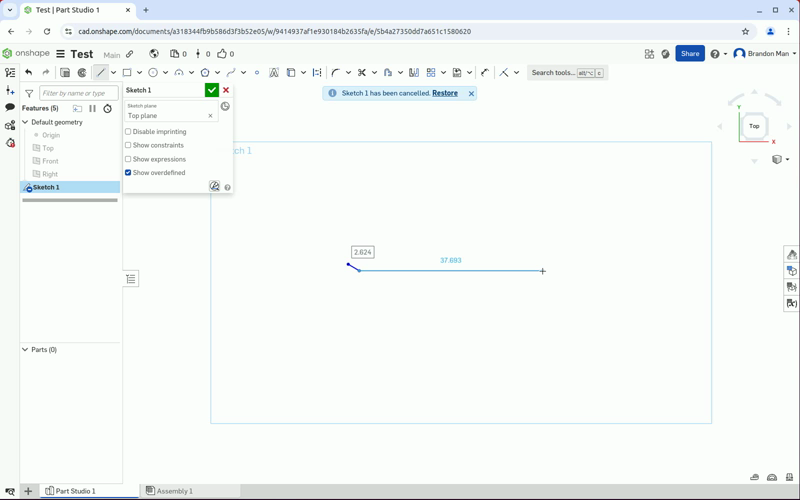
click(542, 270)
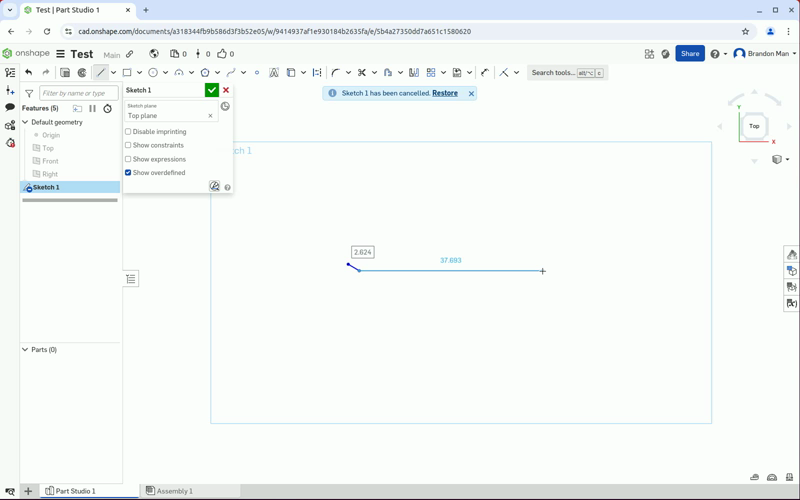
key_up(shift)
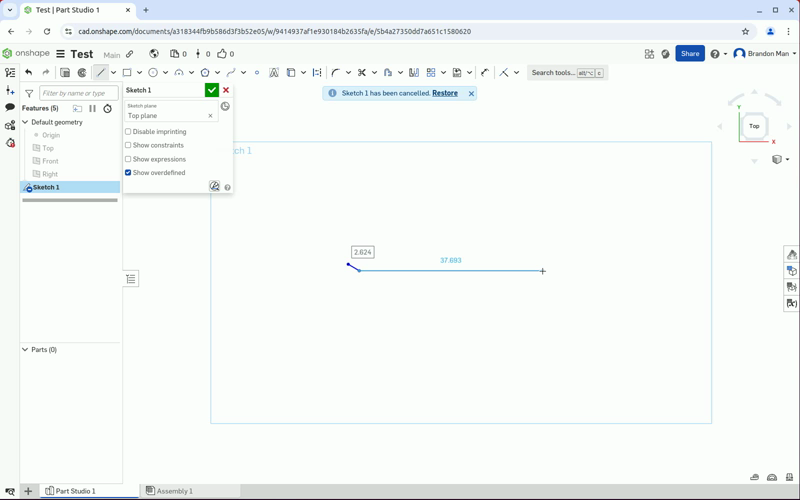
key_down(shift)
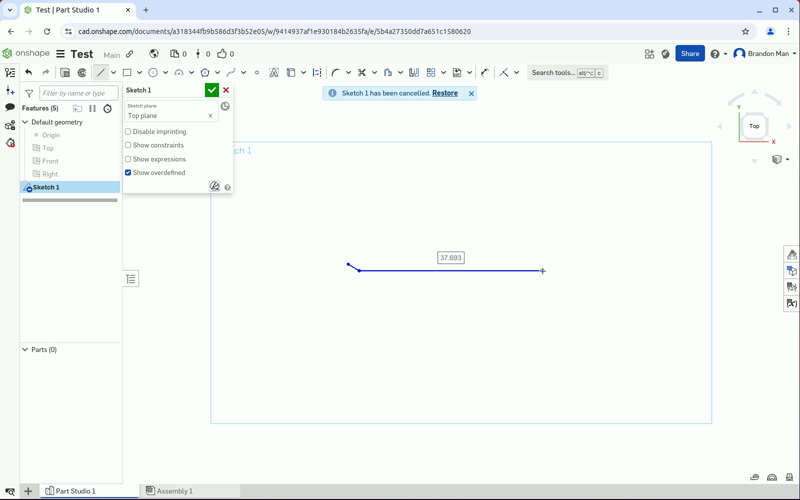
mouse_move(572, 270)
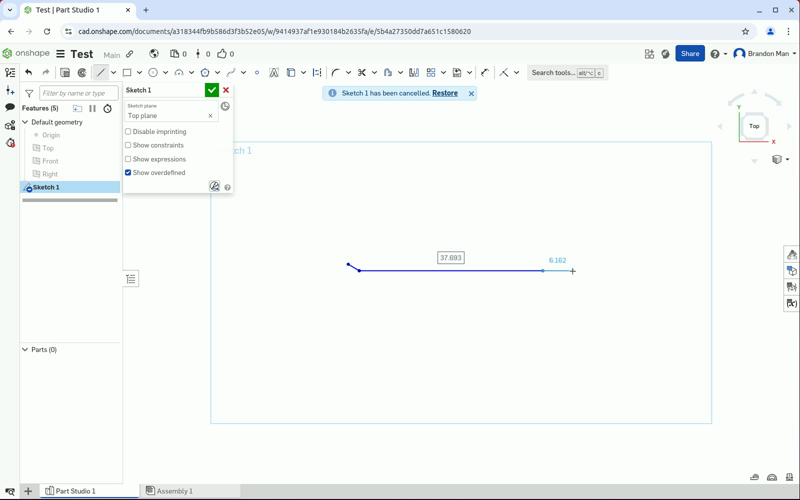
mouse_move(555, 264)
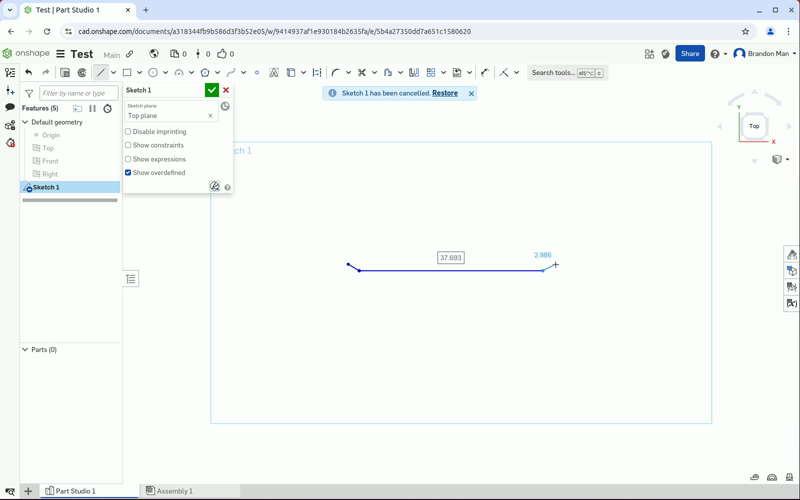
click(555, 264)
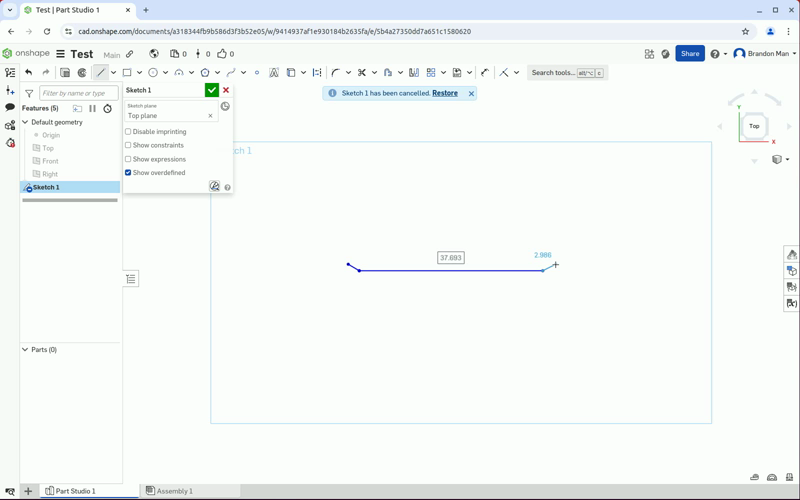
key_up(shift)
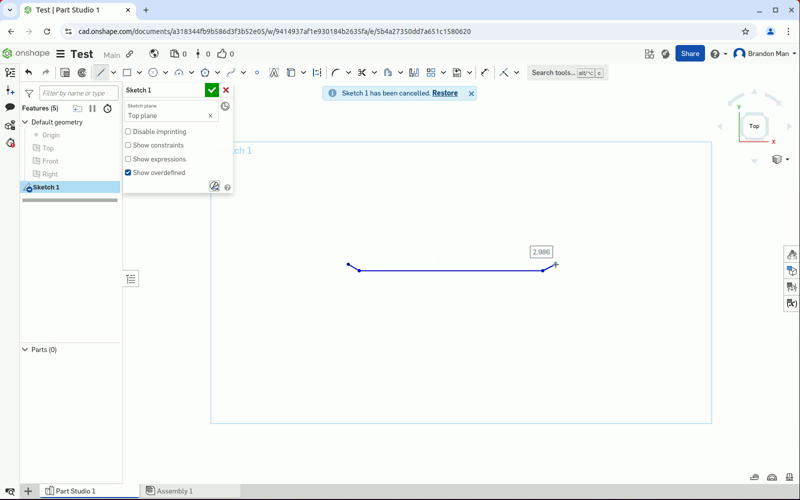
key_down(shift)
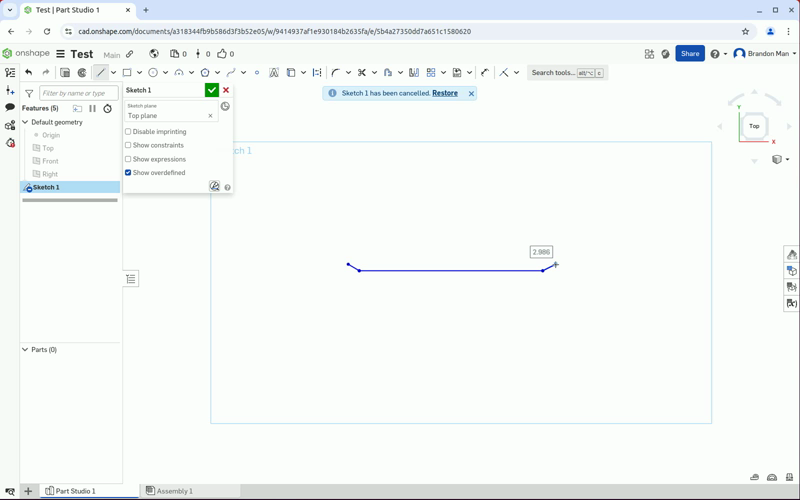
mouse_move(585, 264)
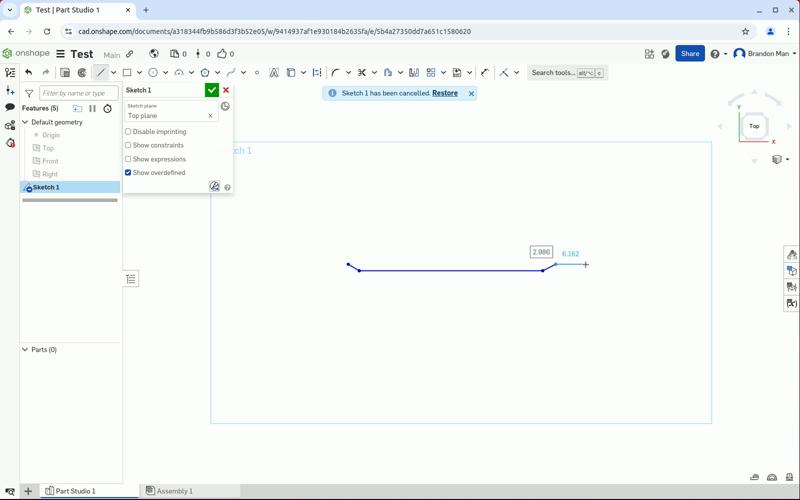
mouse_move(542, 257)
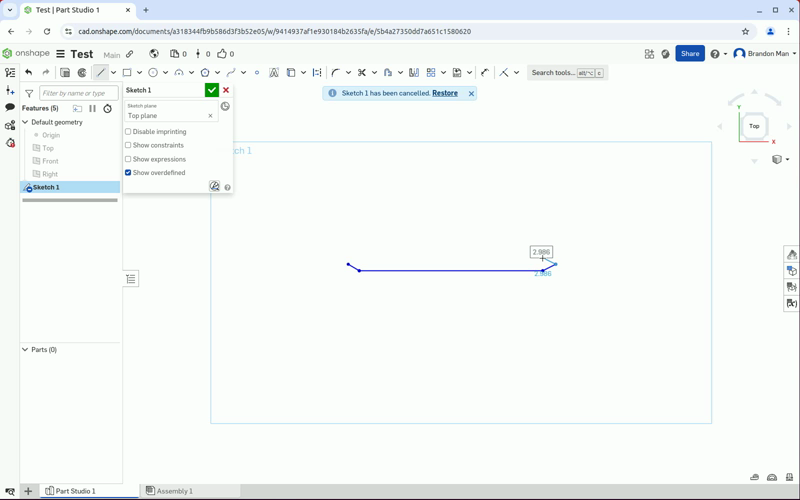
click(542, 257)
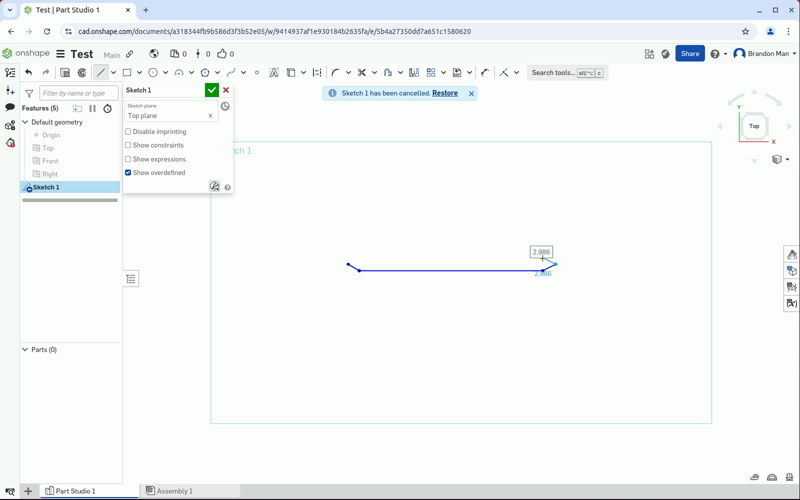
key_up(shift)
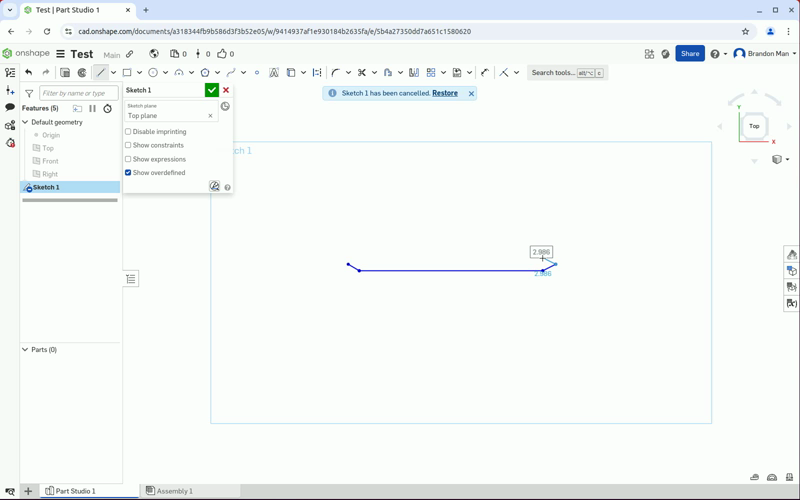
key_down(shift)
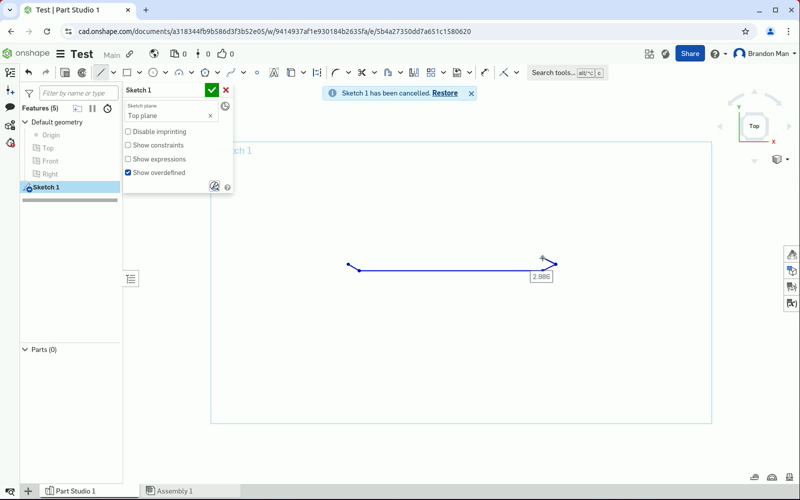
mouse_move(359, 257)
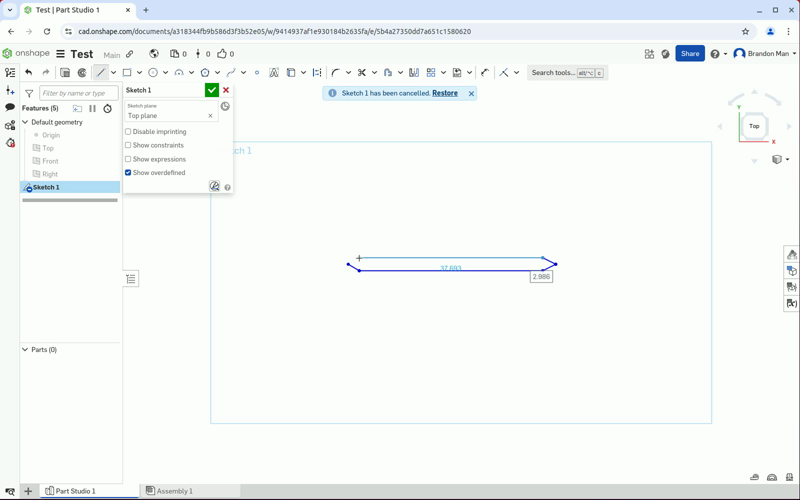
click(359, 257)
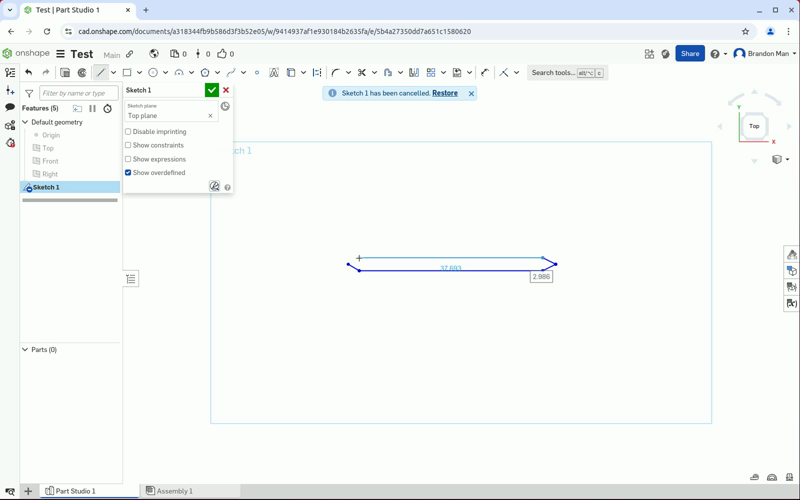
key_up(shift)
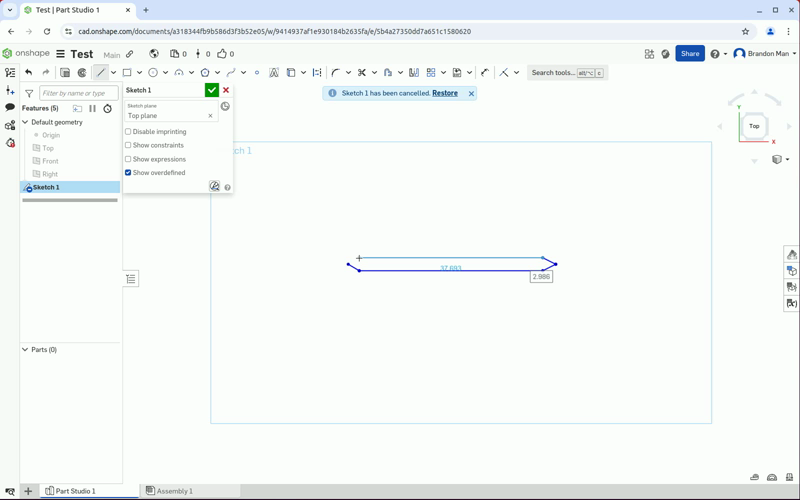
mouse_move(389, 257)
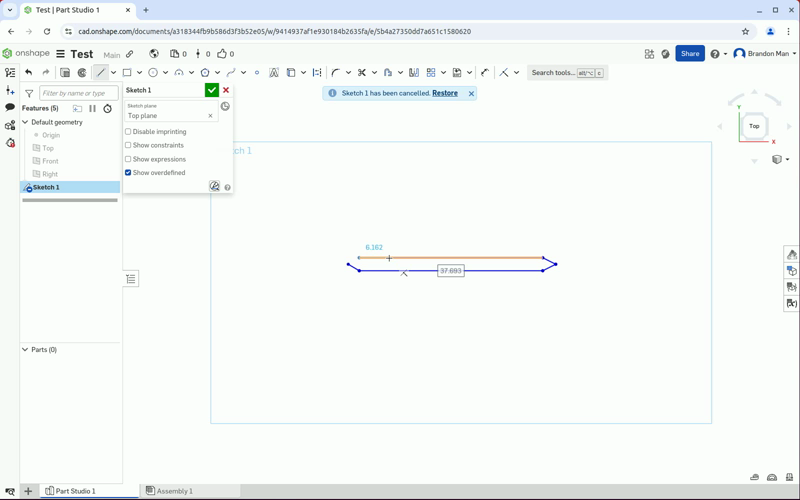
key_down(shift)
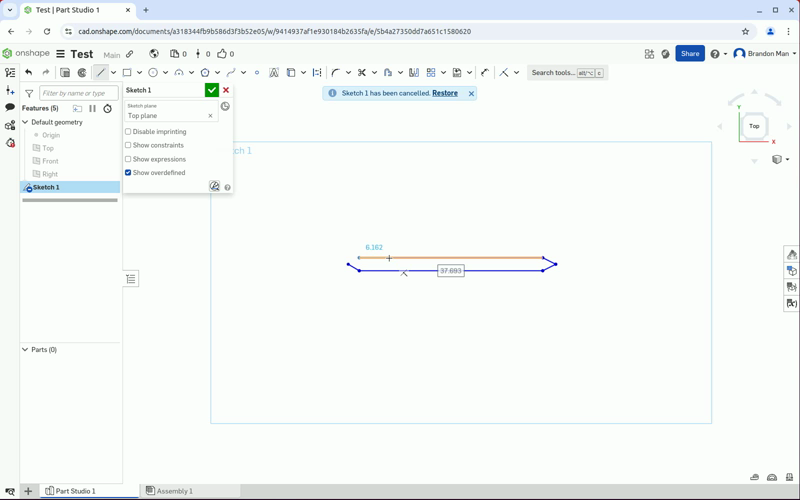
mouse_move(348, 264)
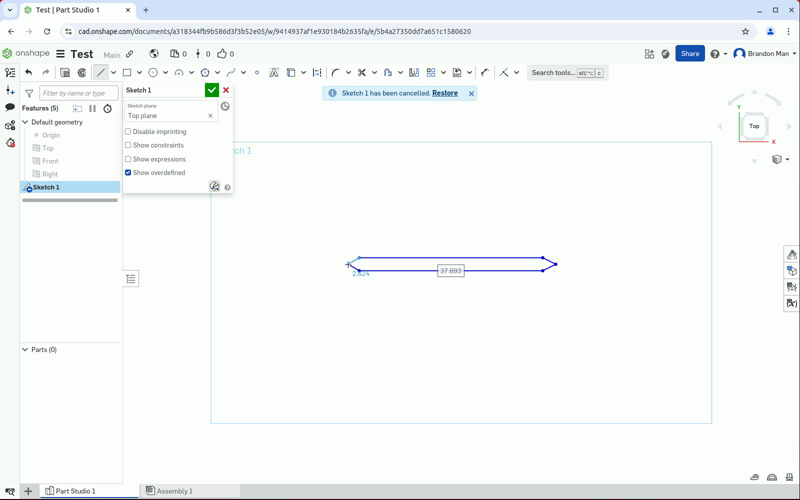
key_up(shift)
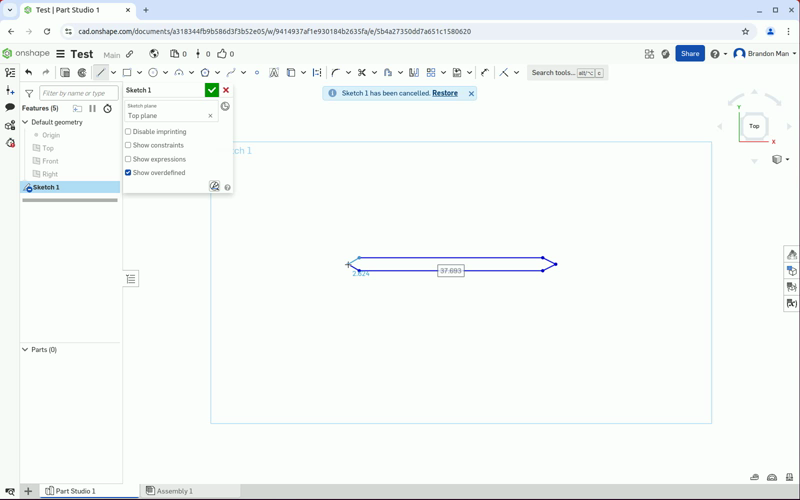
click(348, 264)
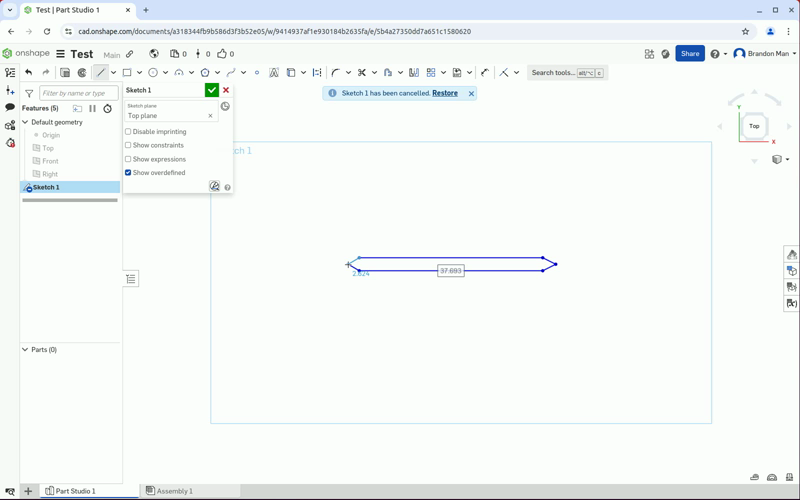
key(esc)
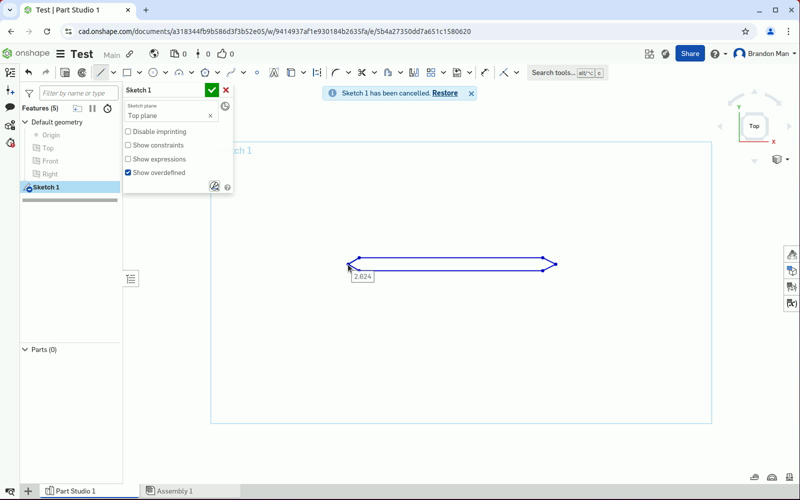
mouse_move(396, 261)
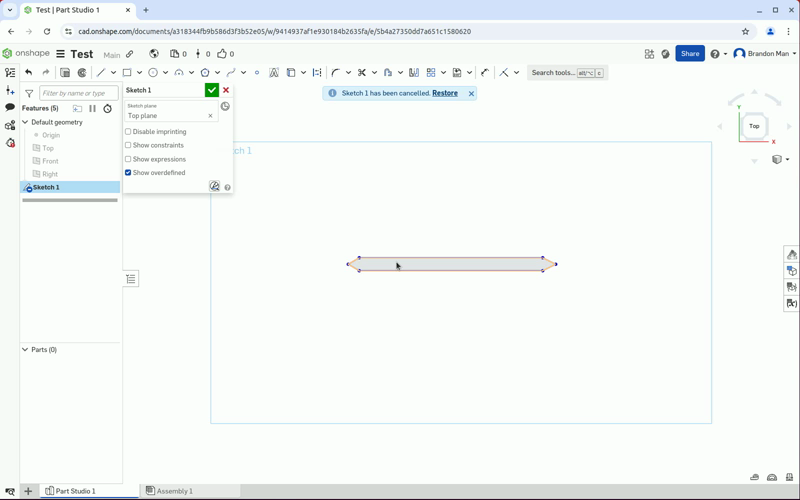
click(396, 261)
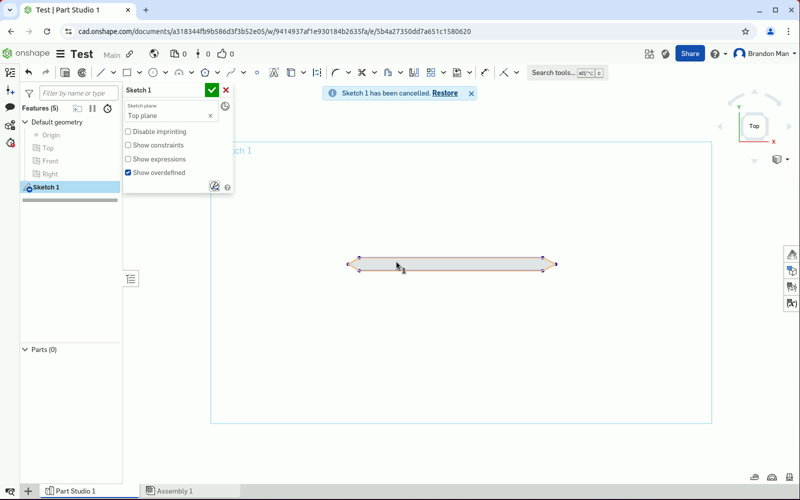
mouse_move(73, 352)
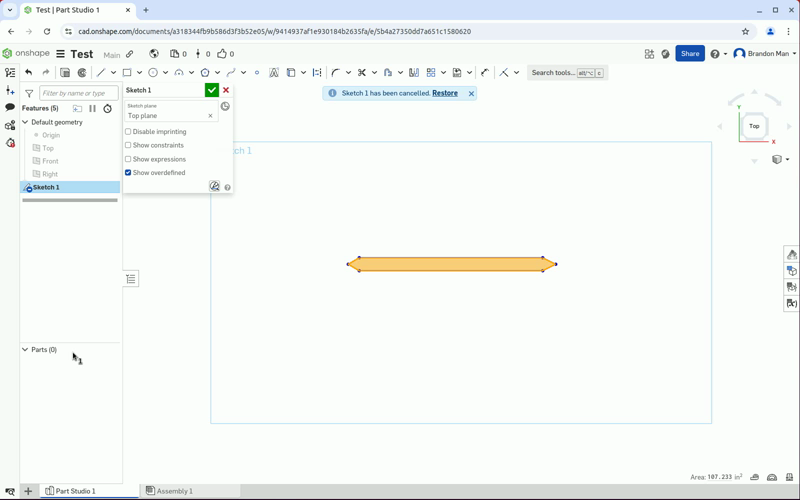
key(shift+y)
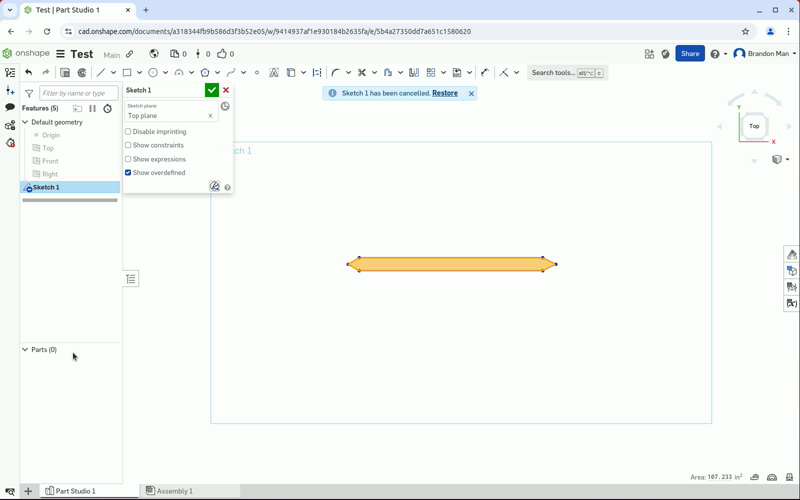
key(shift+e)
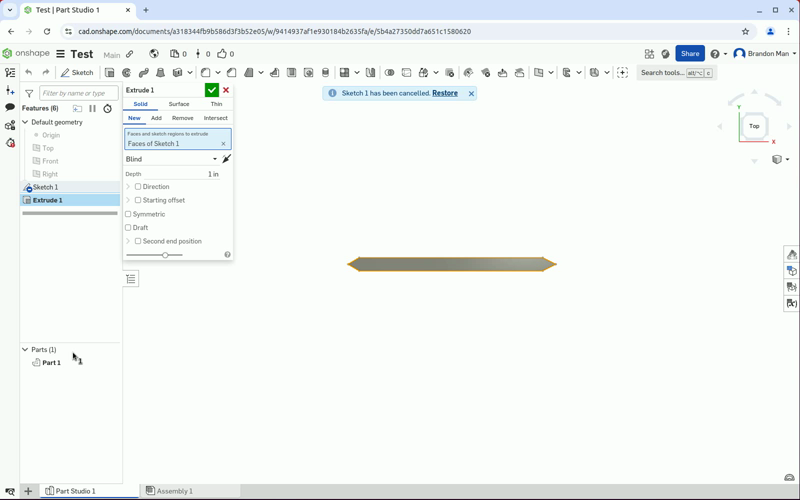
mouse_move(143, 106)
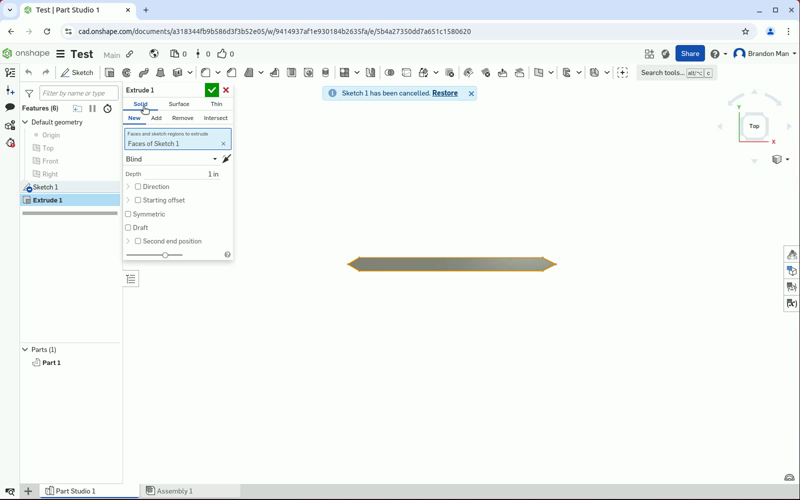
click(143, 106)
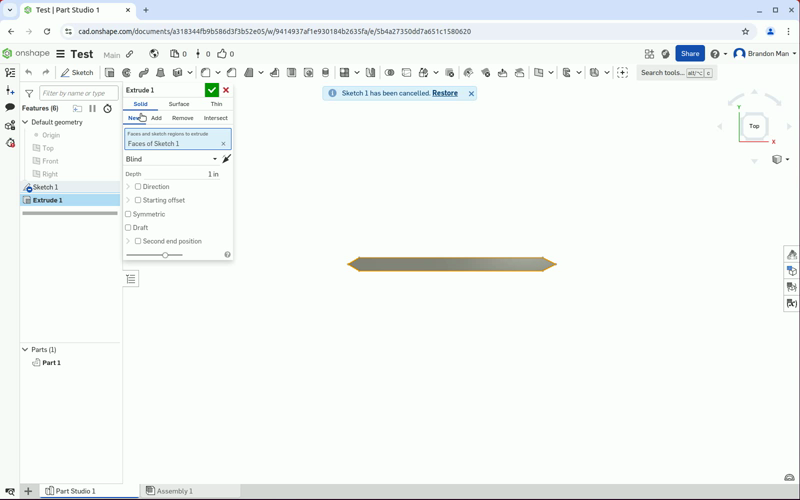
mouse_move(137, 120)
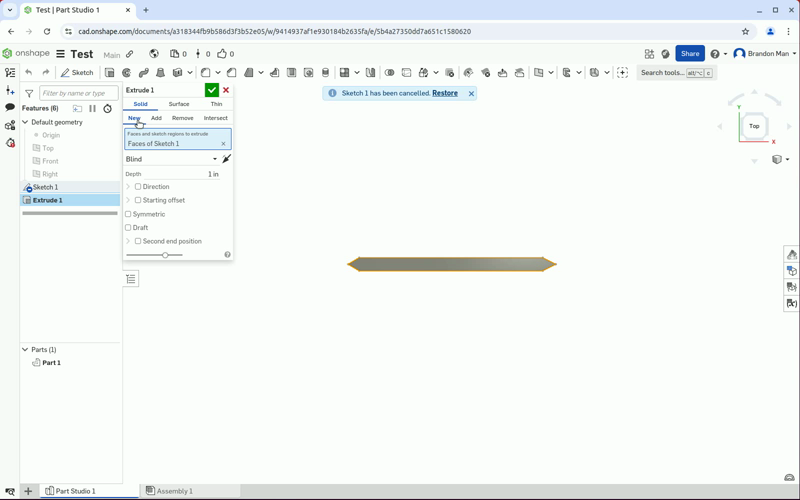
click(137, 120)
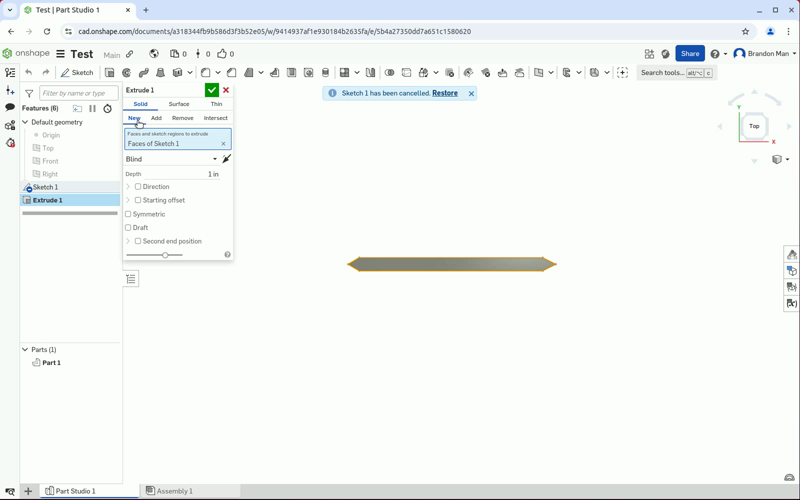
key(tab, 4)
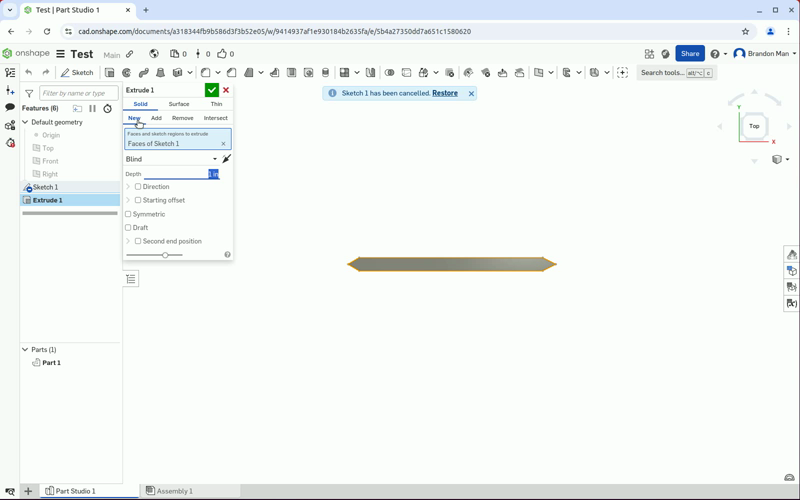
text(0.722)
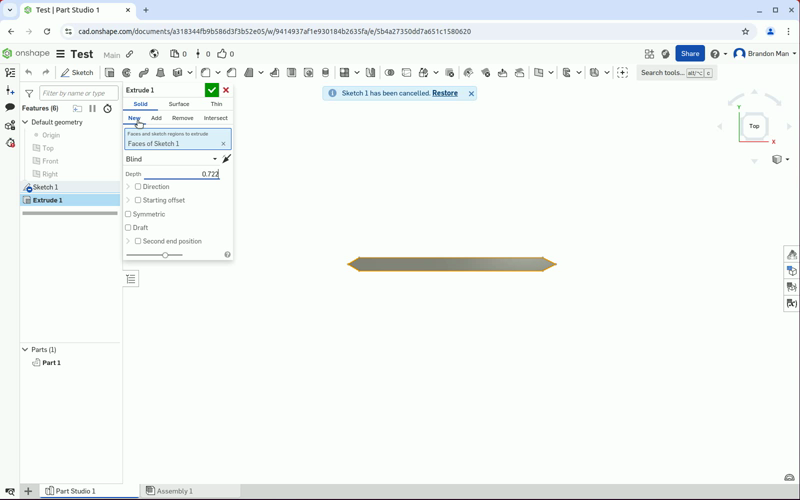
key(enter)
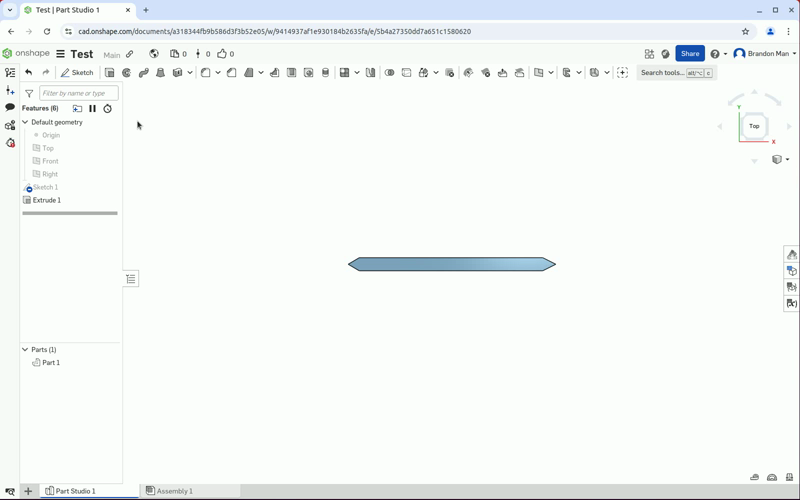
key(shift+h)
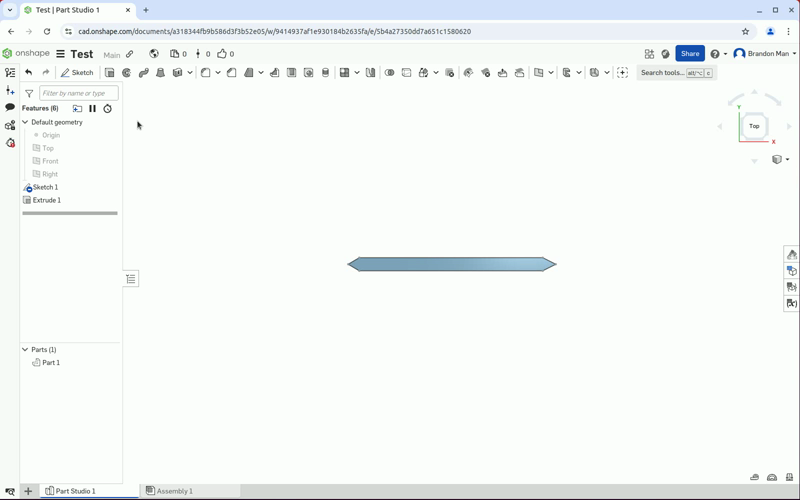
key(shift+h)
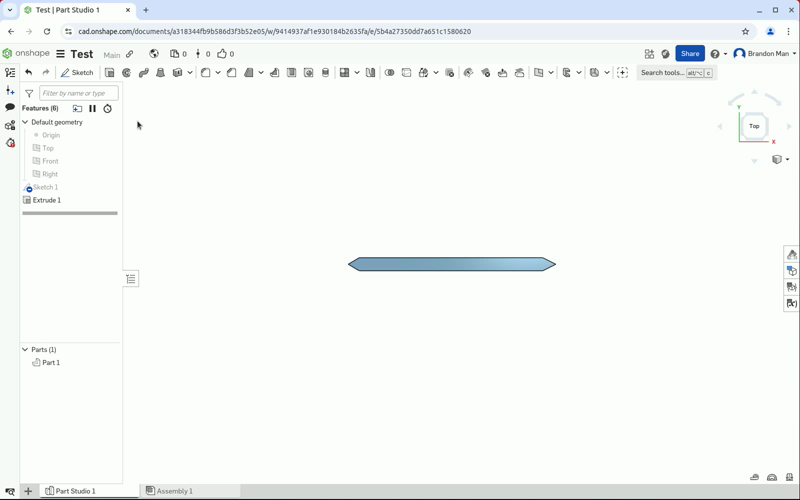
mouse_move(73, 189)
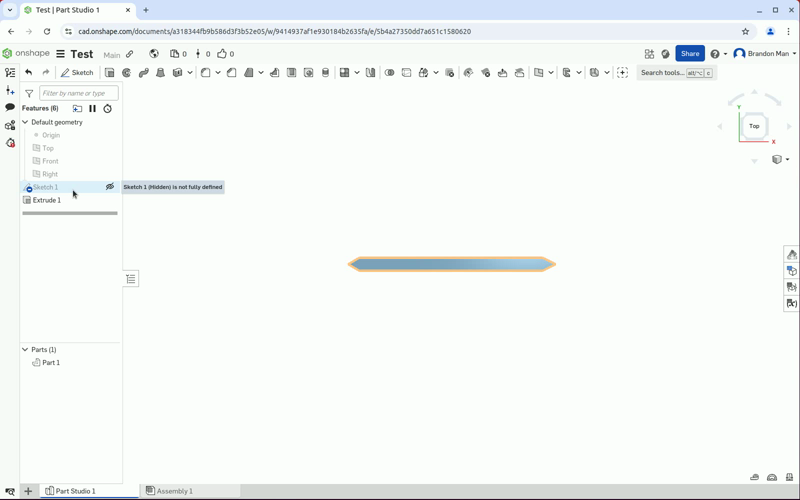
click(73, 189)
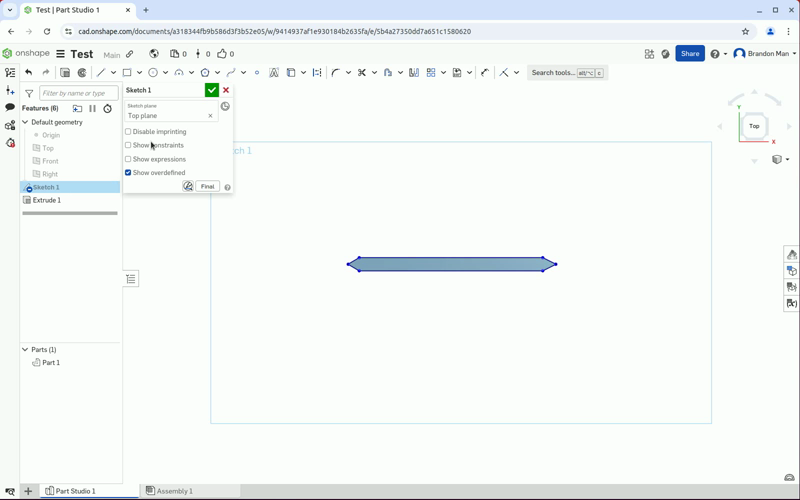
mouse_move(229, 92)
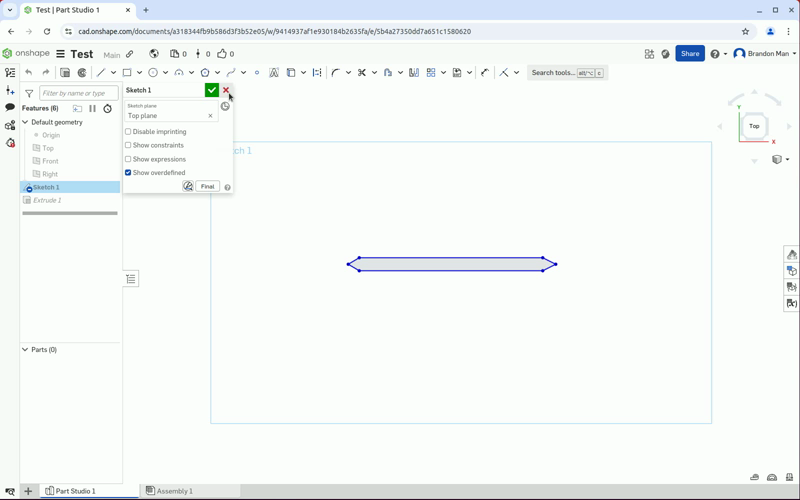
click(229, 92)
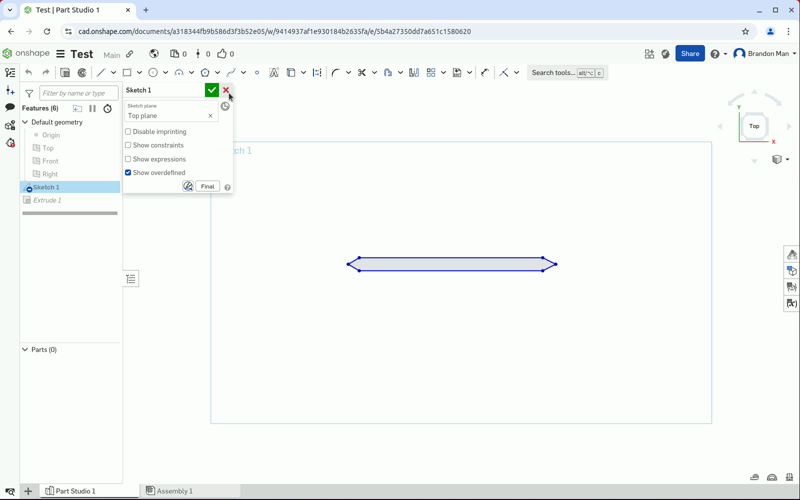
key(shift+s)
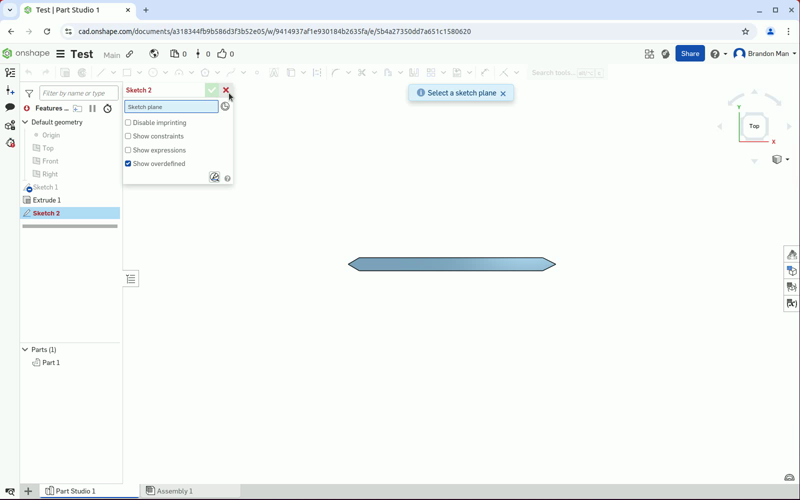
mouse_move(73, 150)
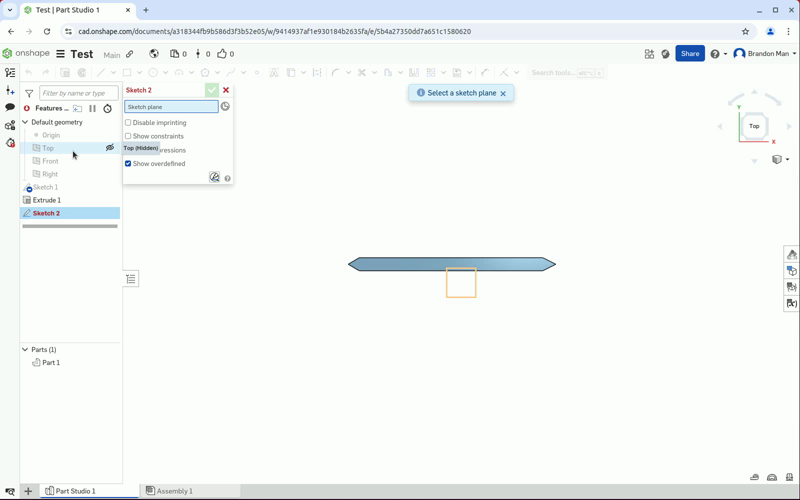
click(73, 150)
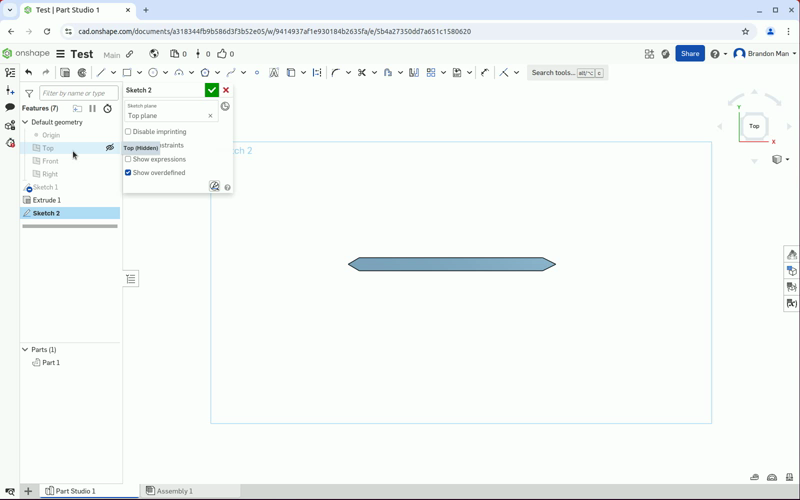
mouse_move(73, 352)
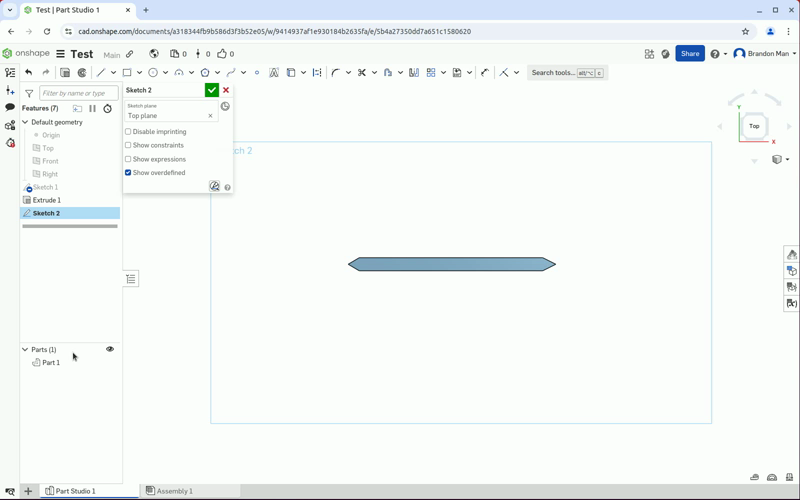
key(y)
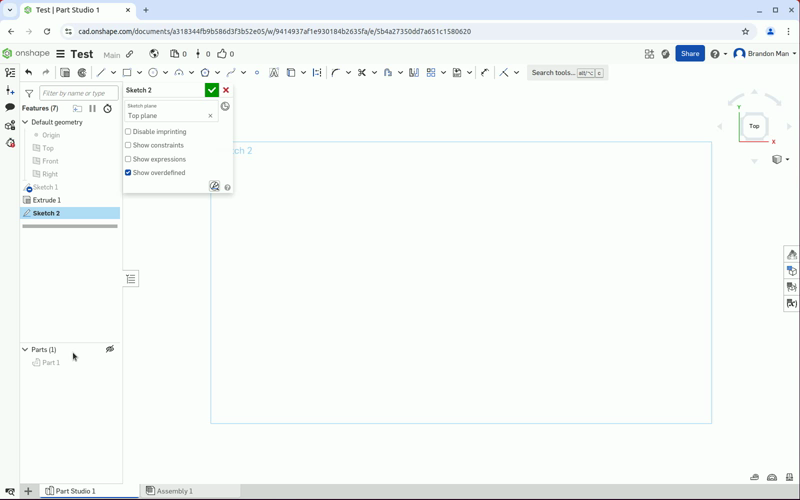
key(l)
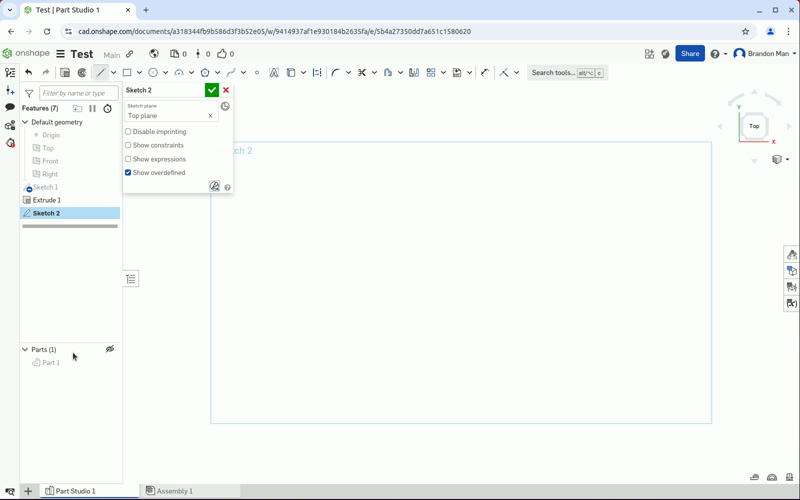
key_down(shift)
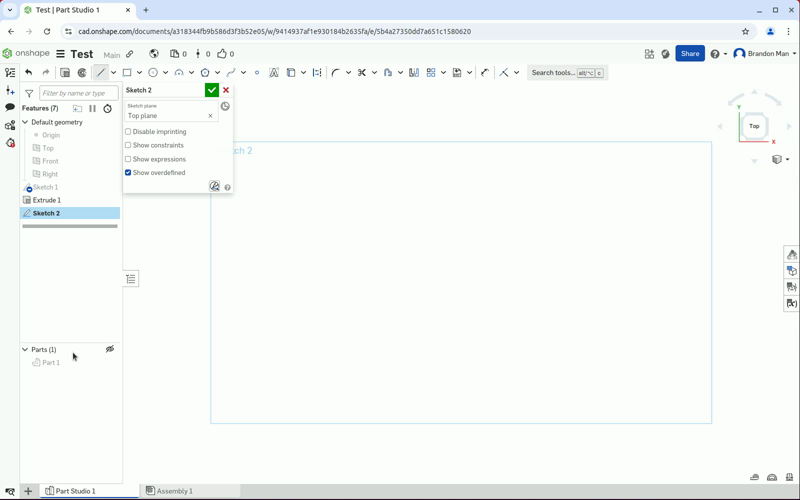
mouse_move(348, 264)
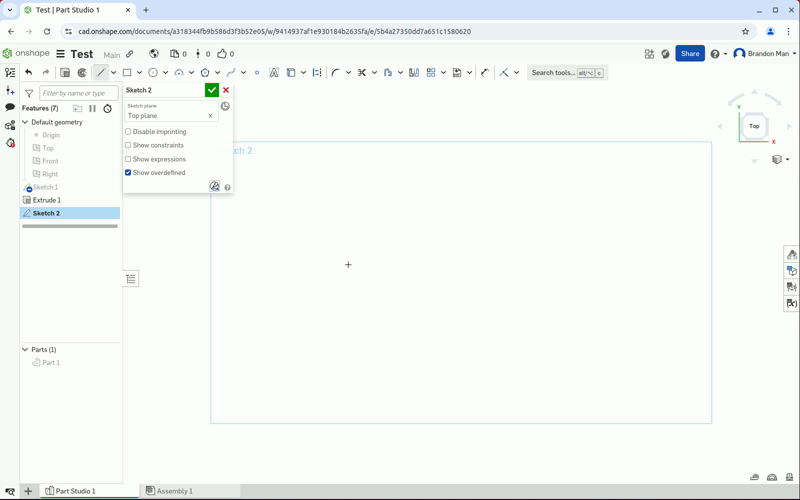
click(348, 264)
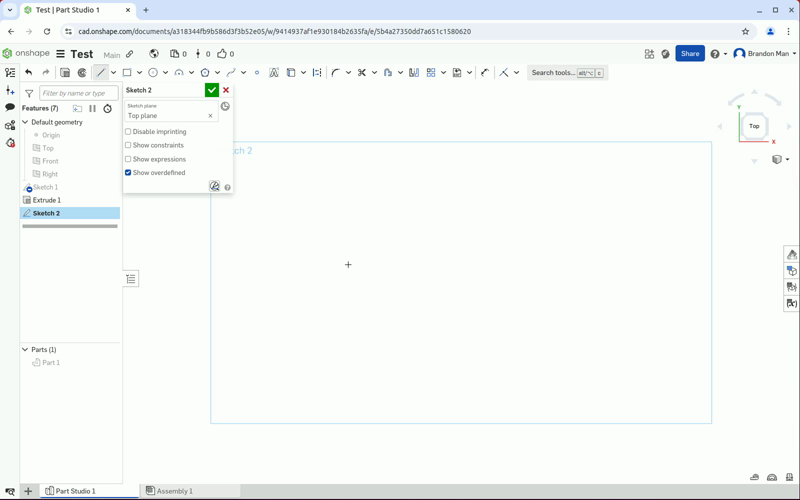
key_up(shift)
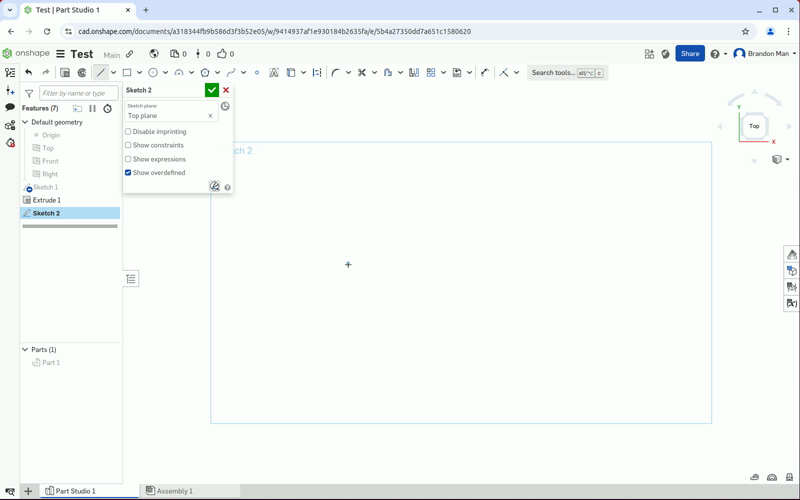
key_down(shift)
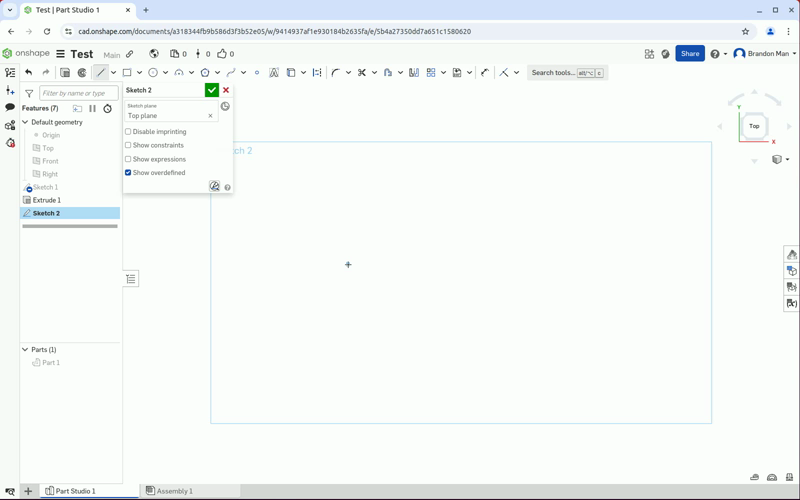
mouse_move(378, 264)
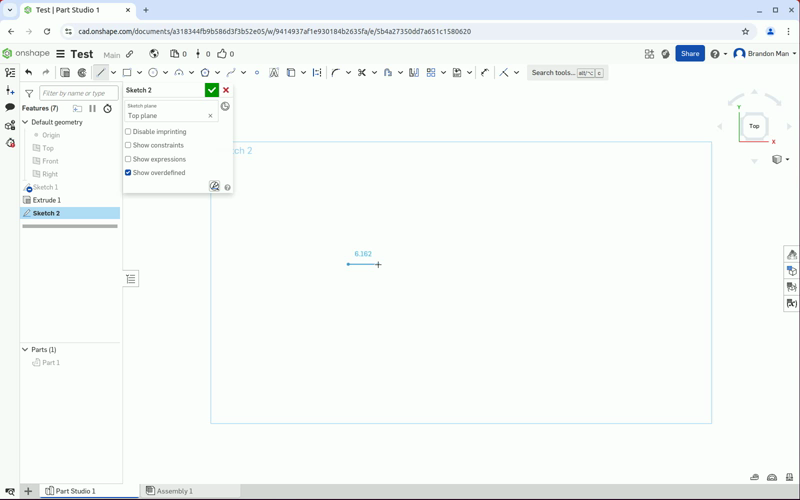
mouse_move(358, 271)
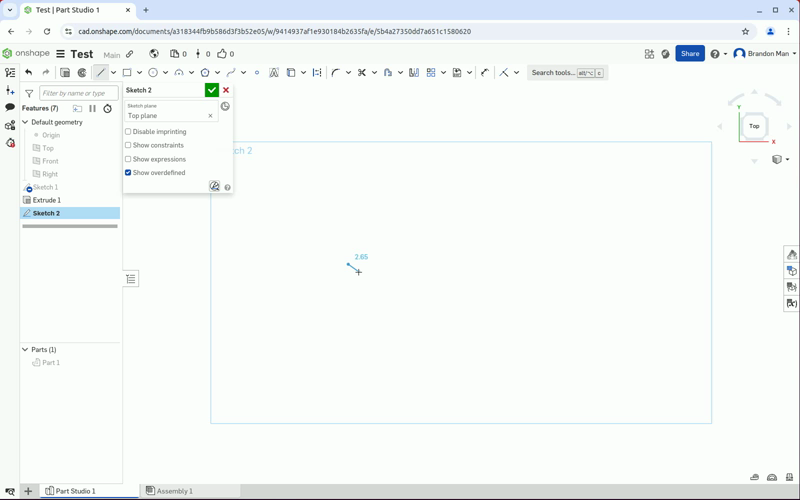
click(358, 271)
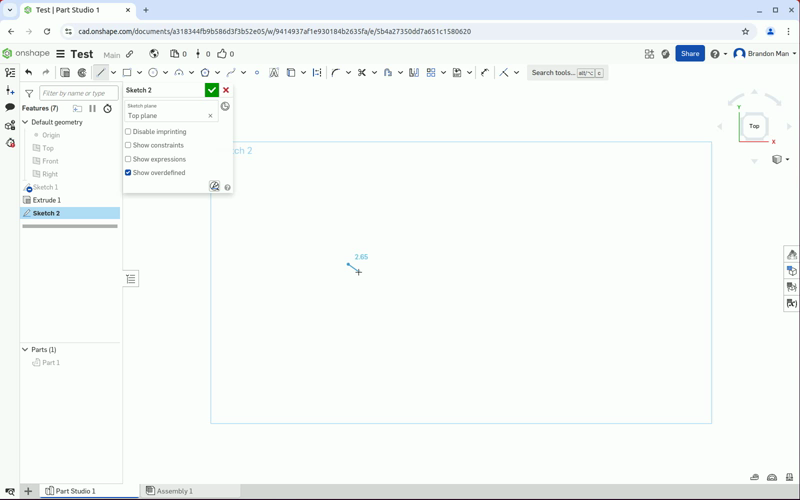
key_up(shift)
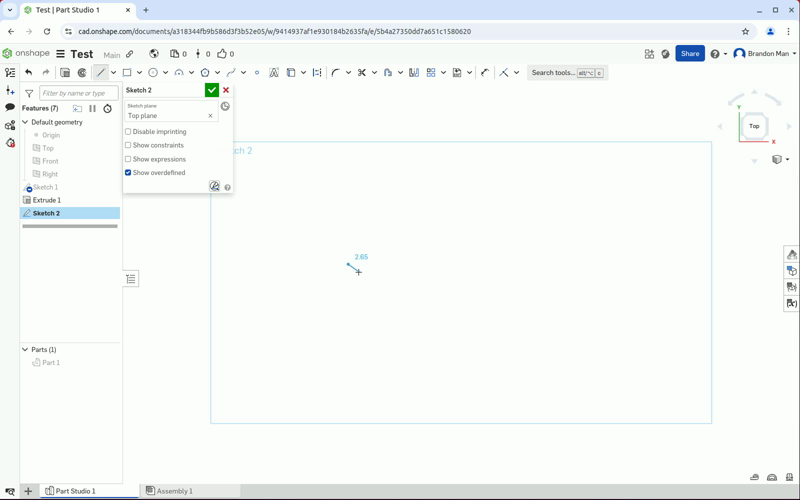
key_down(shift)
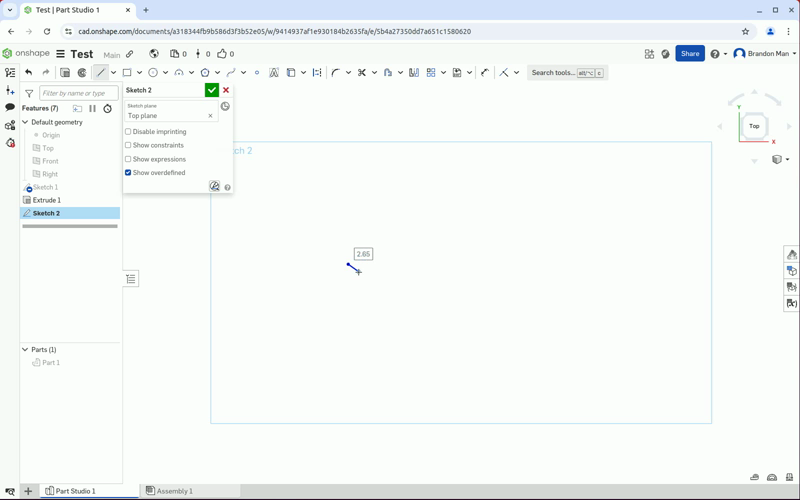
mouse_move(388, 271)
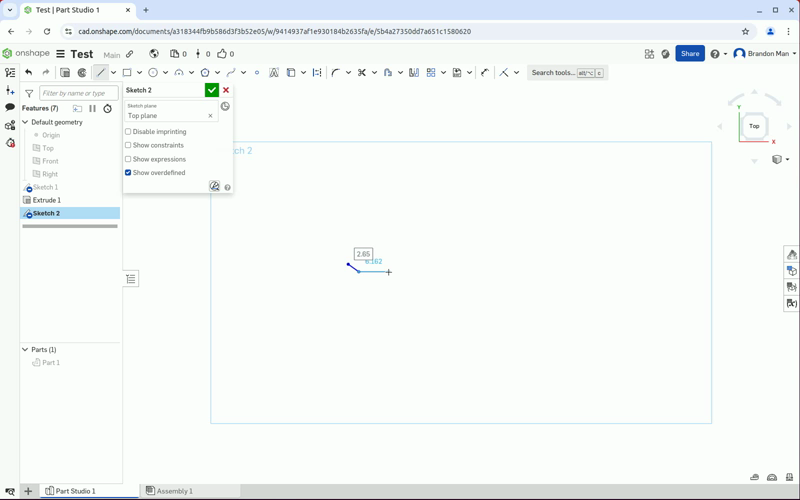
mouse_move(358, 257)
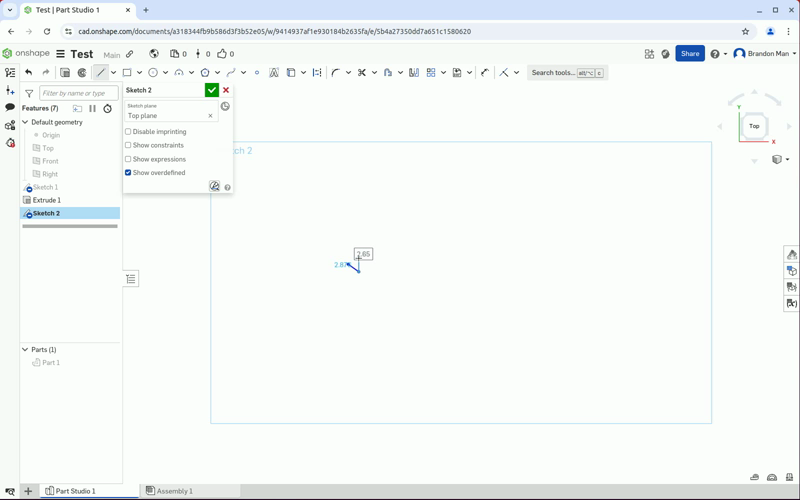
click(358, 257)
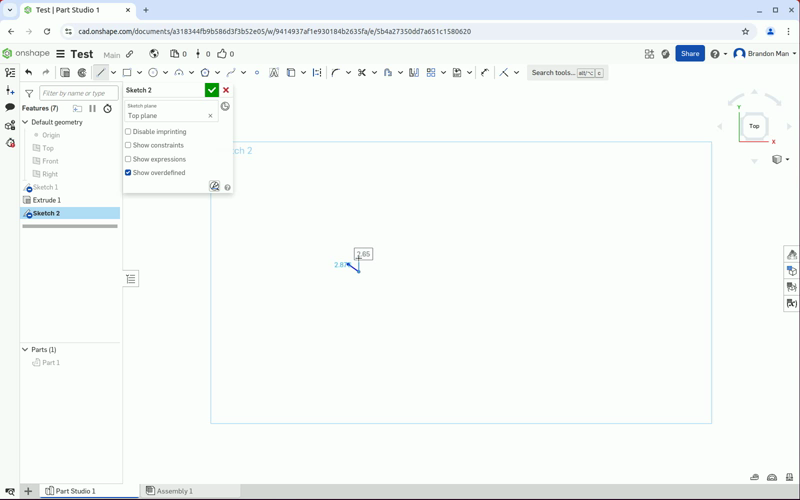
key_up(shift)
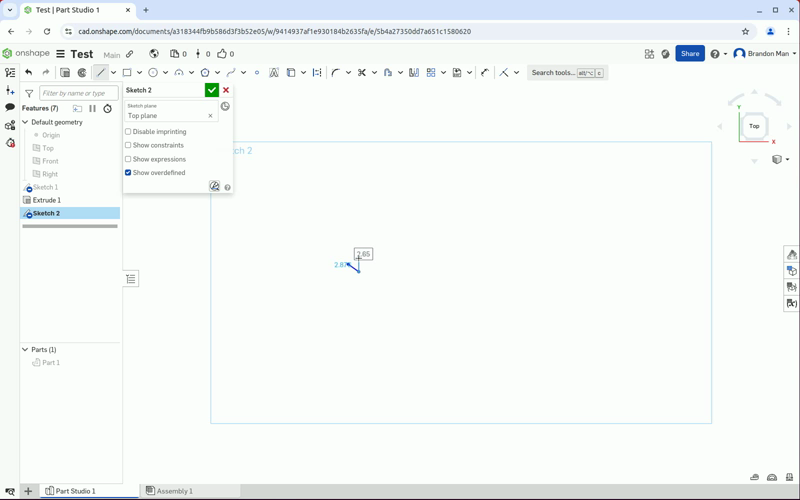
mouse_move(388, 257)
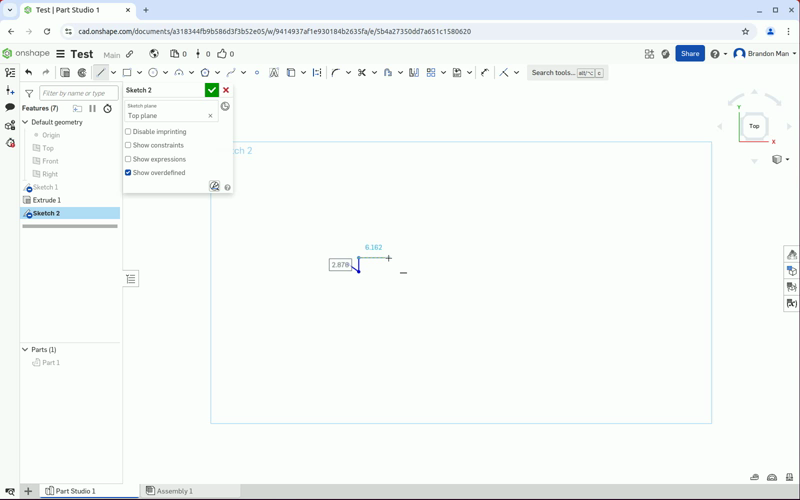
key_down(shift)
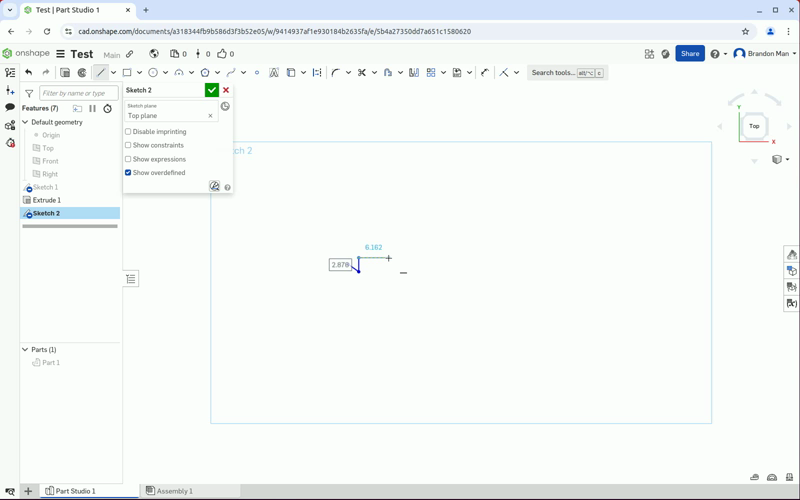
mouse_move(348, 264)
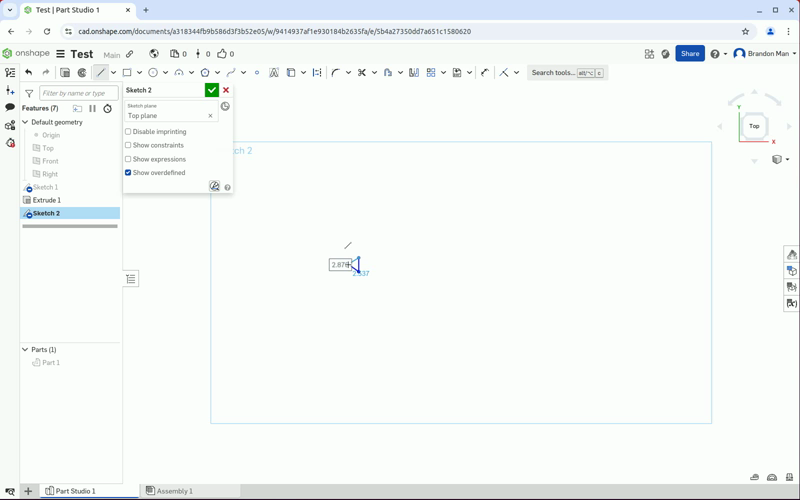
key_up(shift)
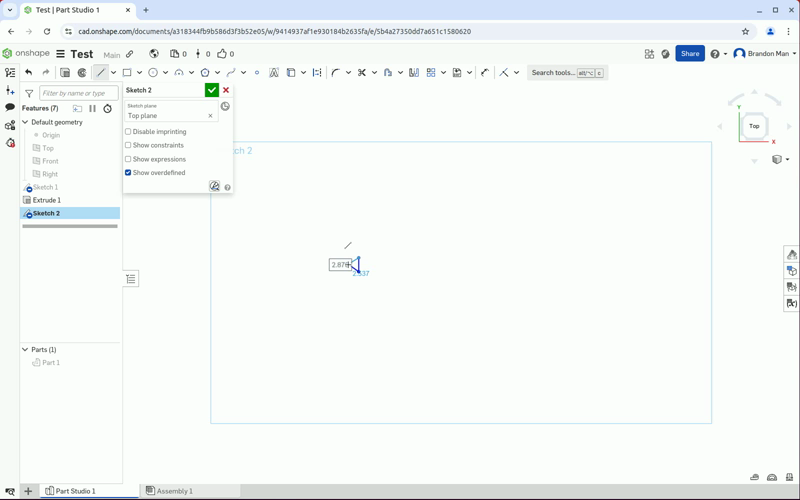
click(348, 264)
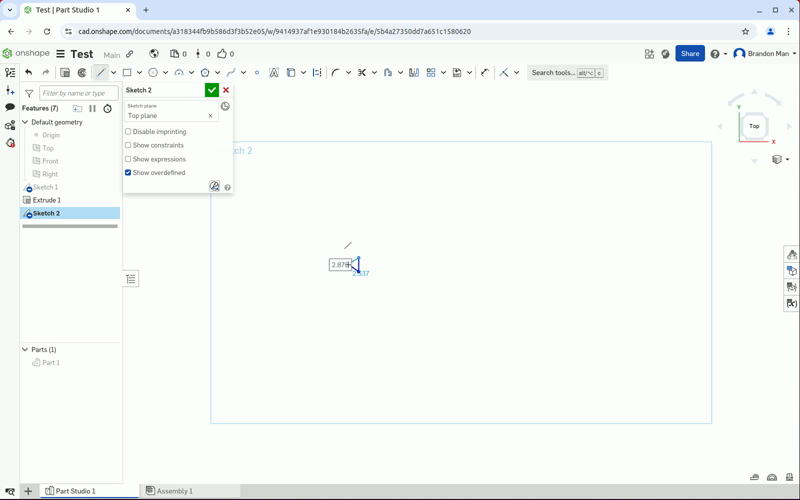
key(esc)
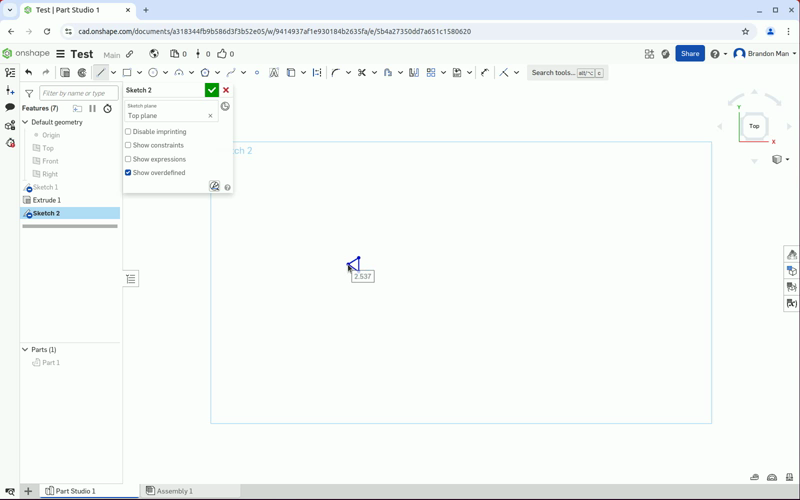
mouse_move(352, 261)
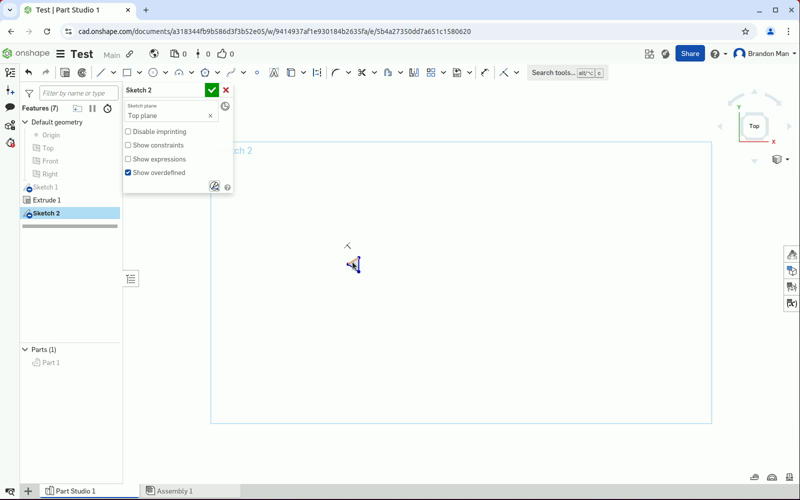
scroll(6)
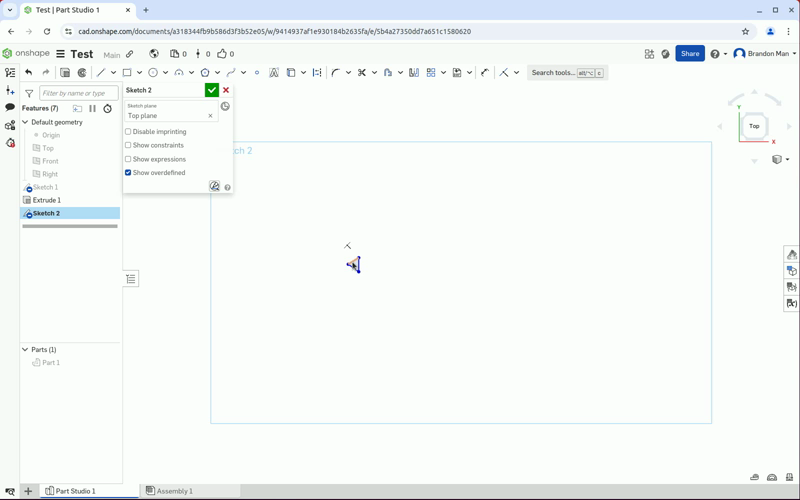
scroll(6)
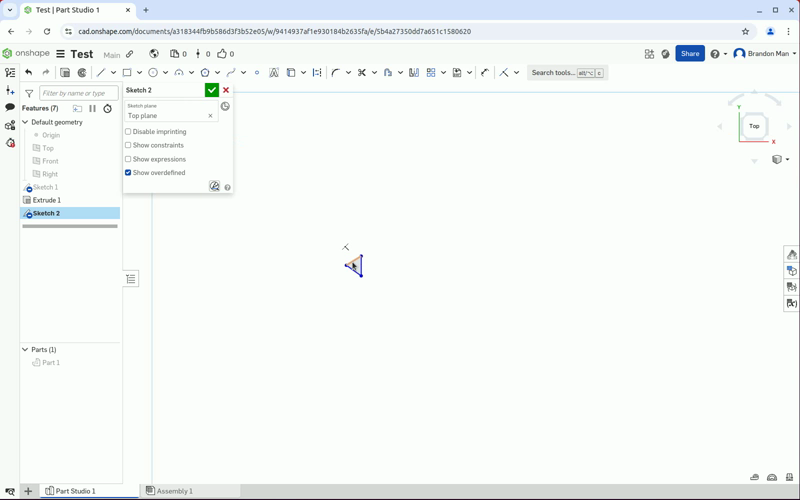
scroll(6)
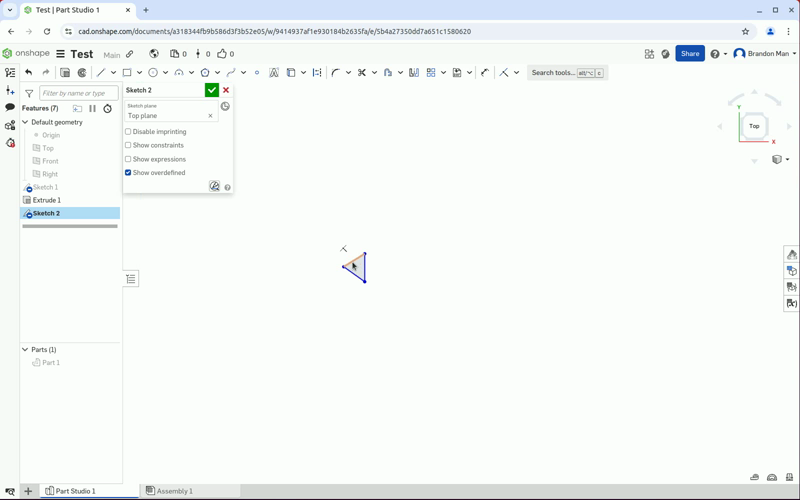
scroll(6)
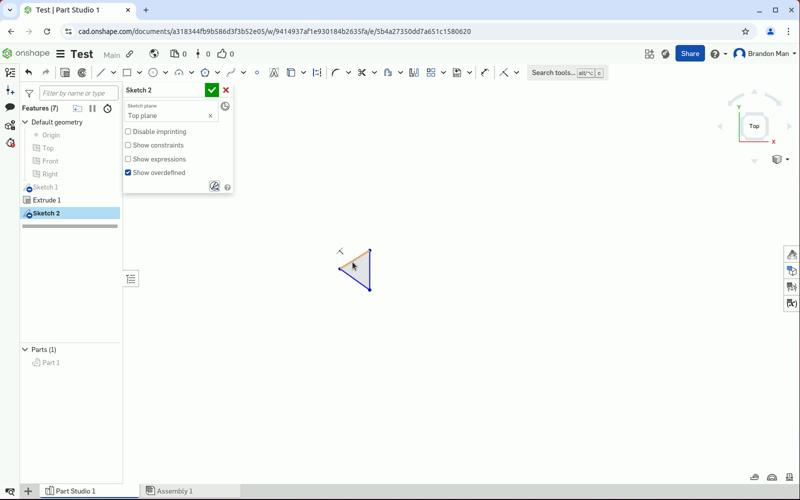
scroll(6)
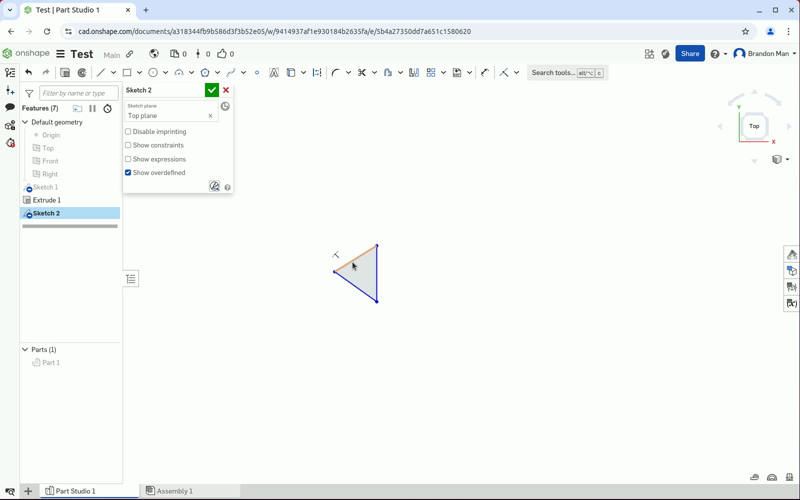
scroll(6)
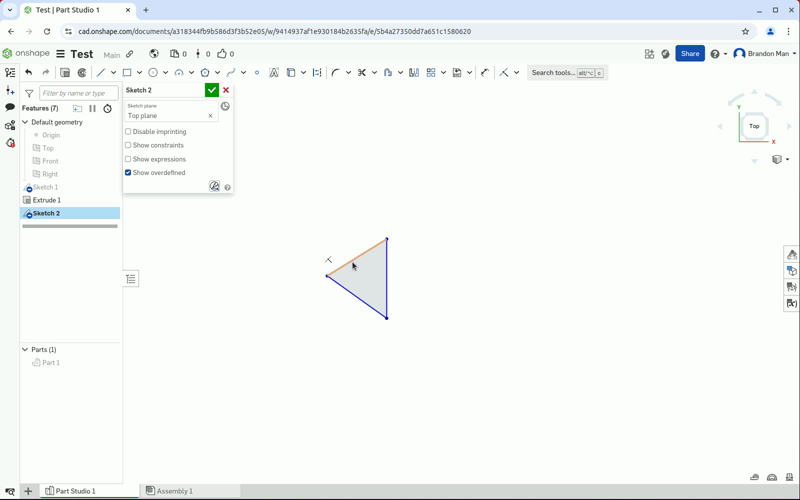
scroll(6)
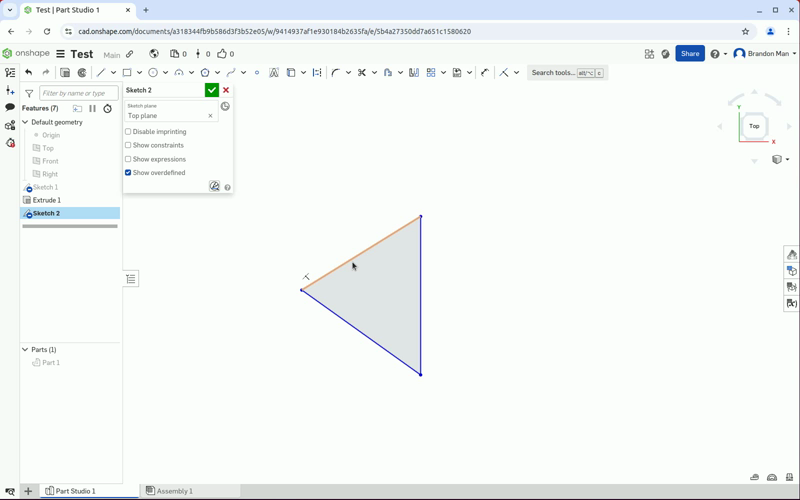
click(352, 261)
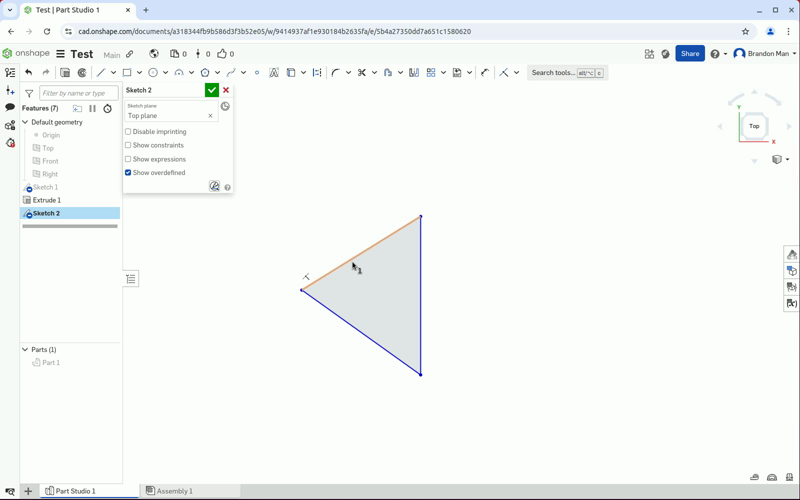
scroll(-6)
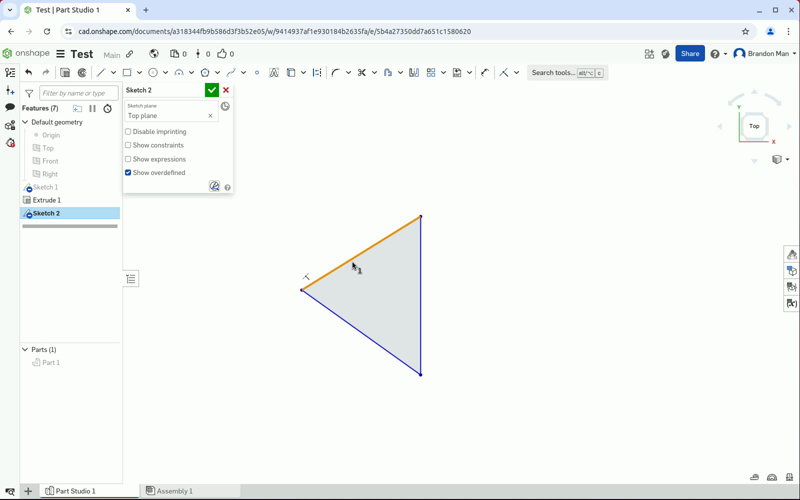
scroll(-6)
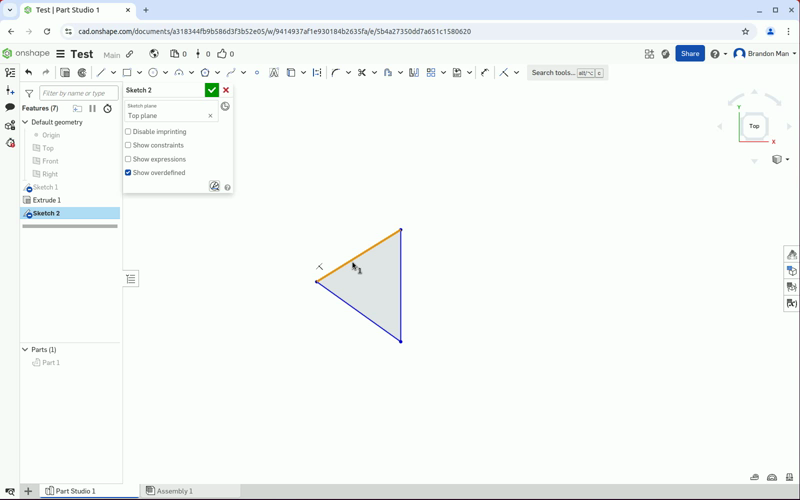
scroll(-6)
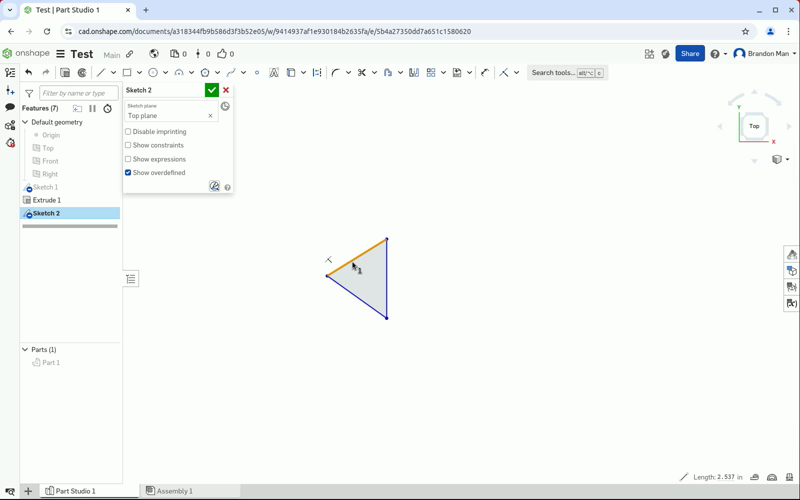
scroll(-6)
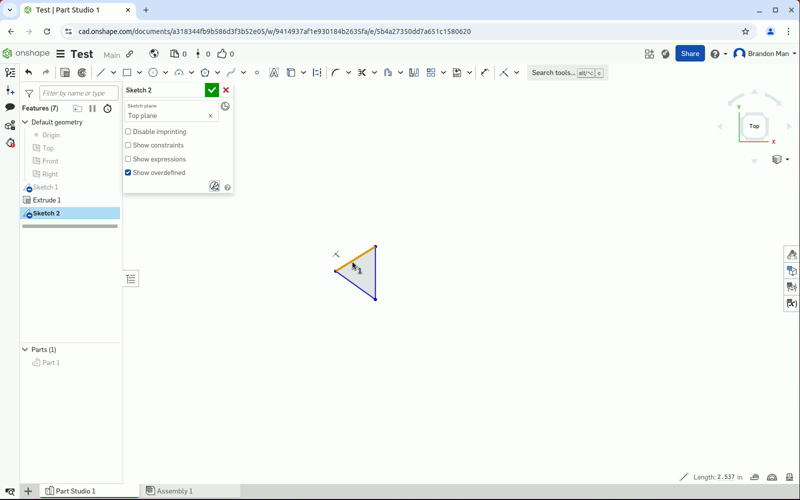
scroll(-6)
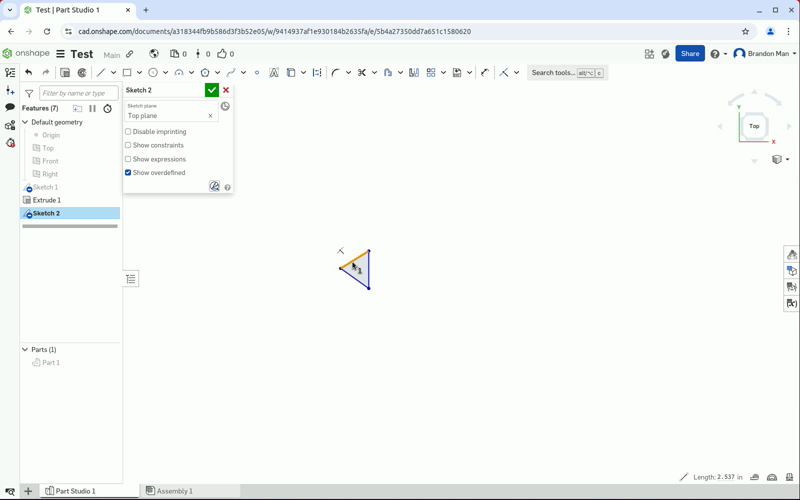
scroll(-6)
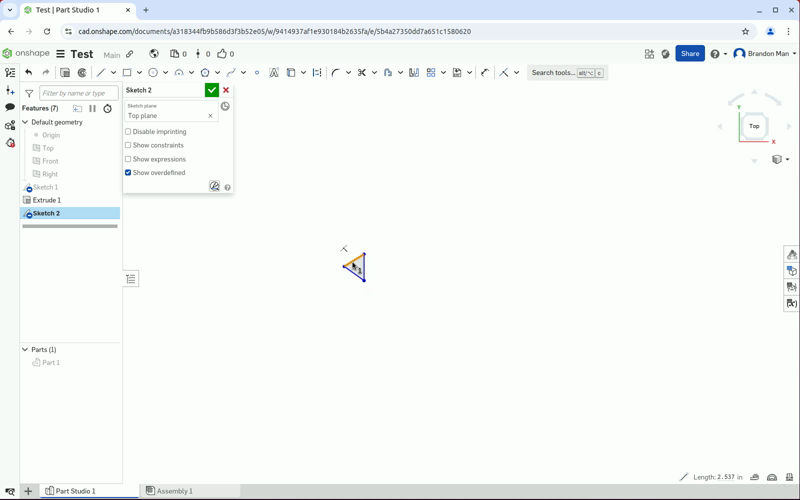
scroll(-6)
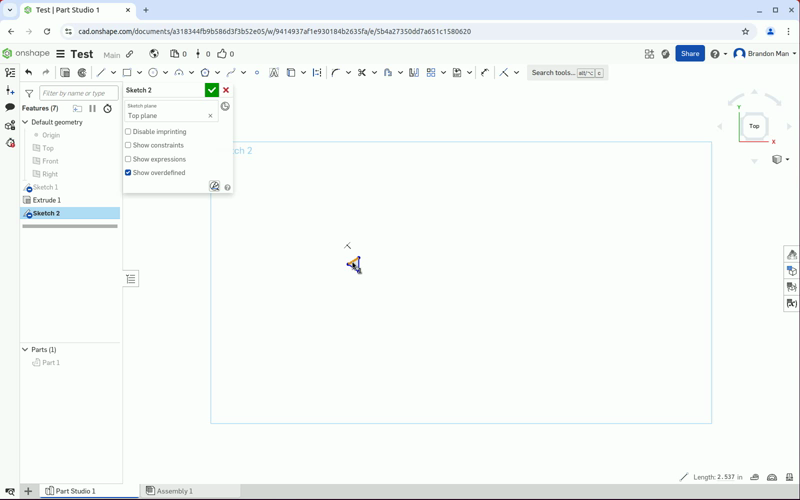
mouse_move(73, 352)
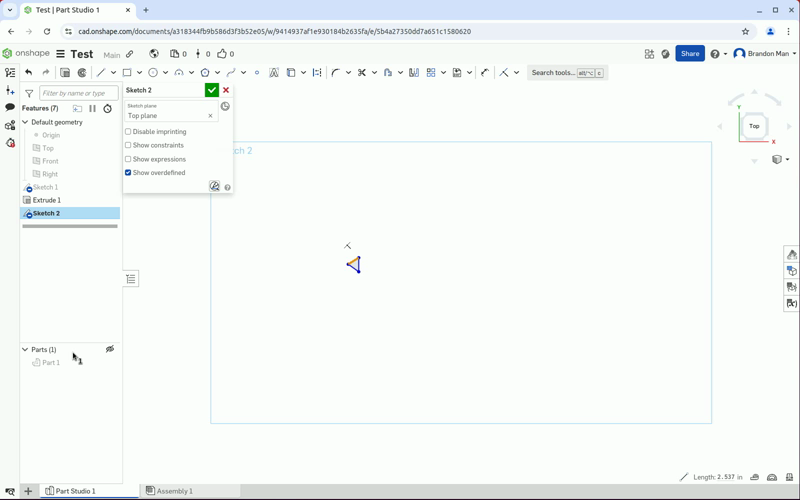
key(shift+y)
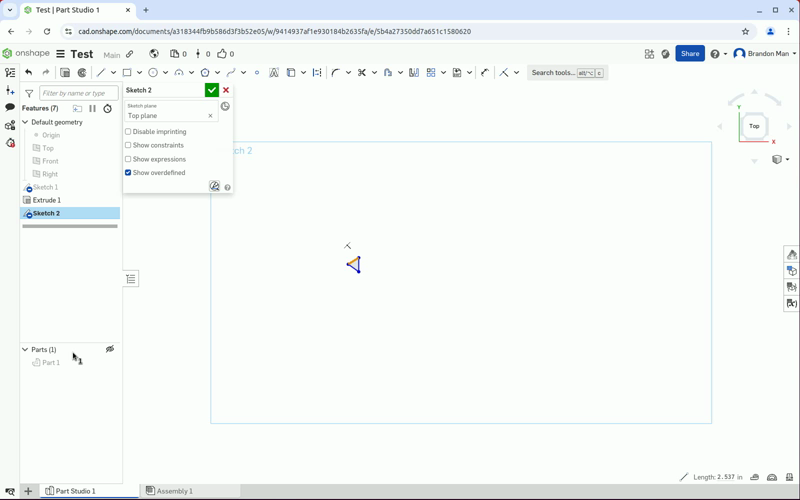
key(shift+e)
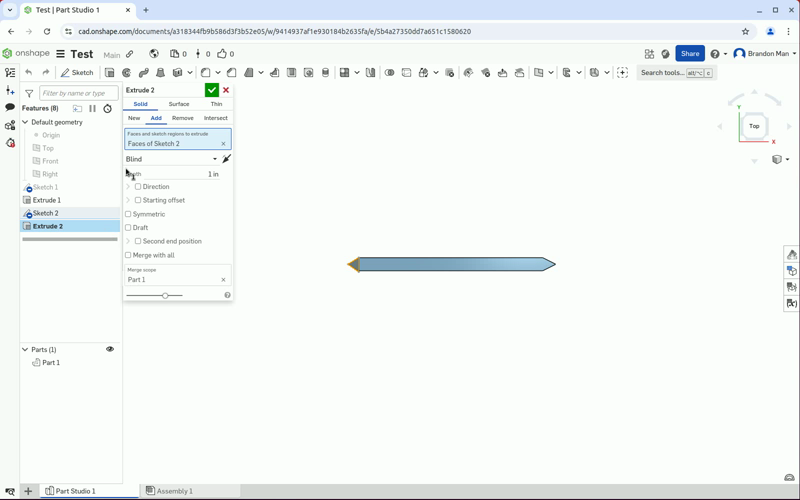
mouse_move(143, 106)
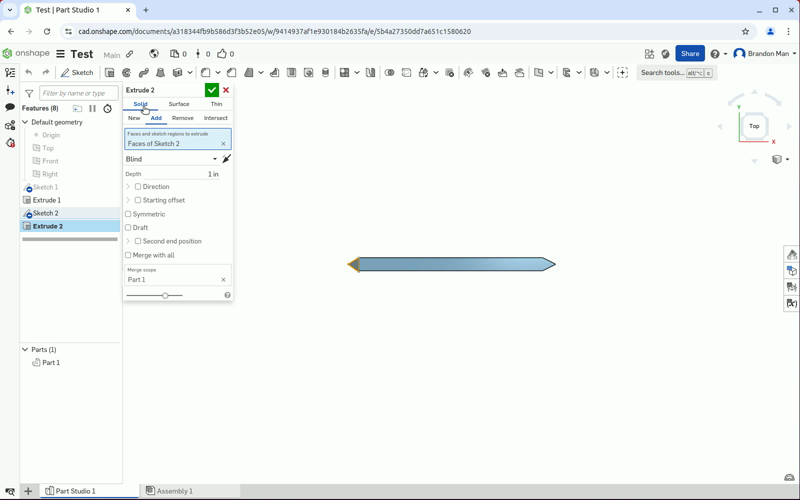
click(143, 106)
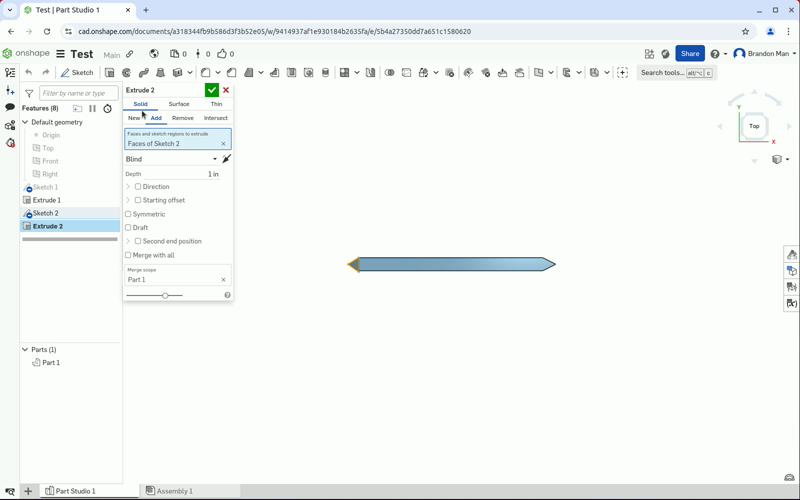
mouse_move(137, 120)
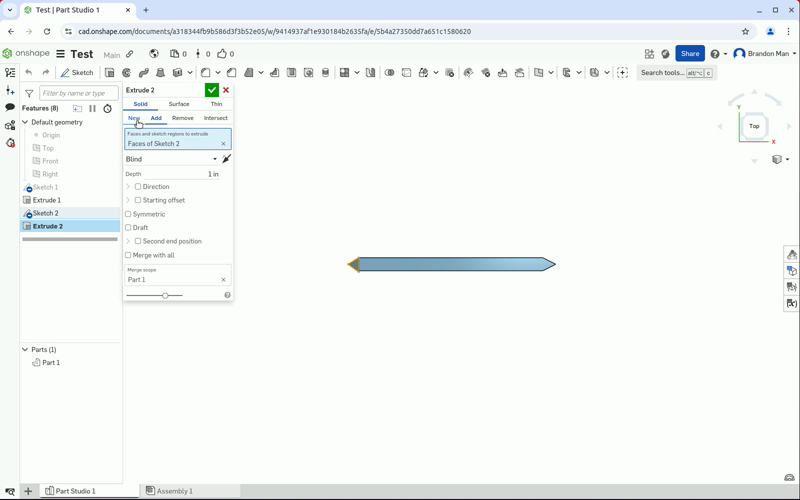
click(137, 120)
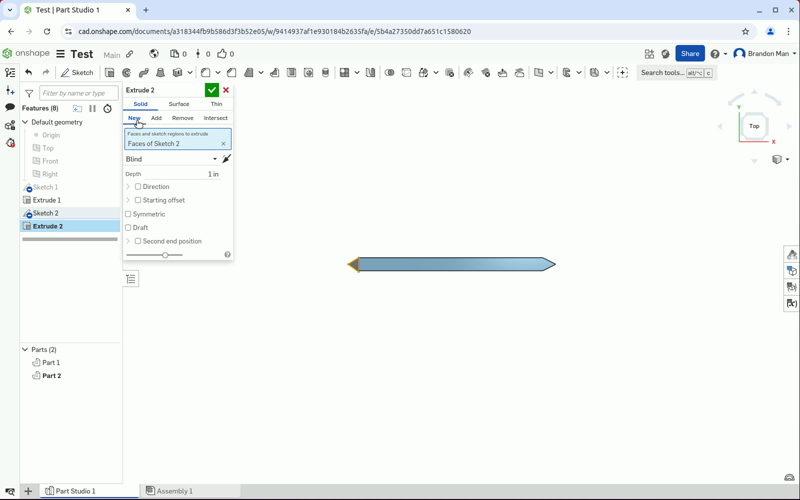
key(tab, 4)
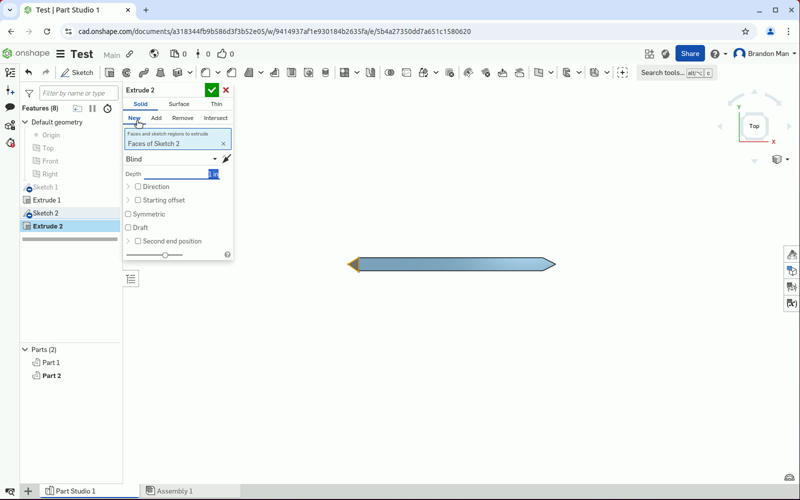
text(1.685)
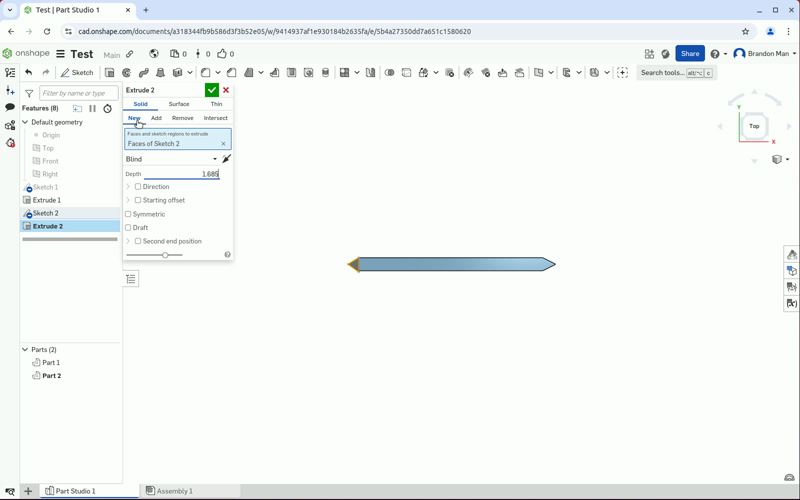
key(enter)
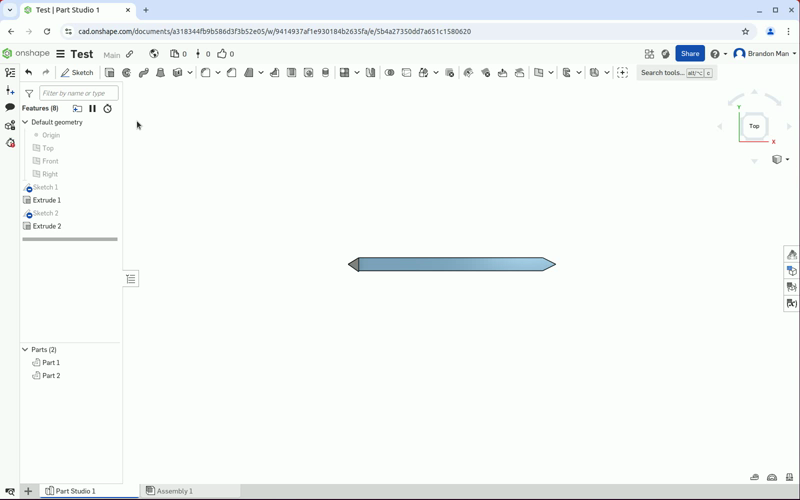
key(shift+h)
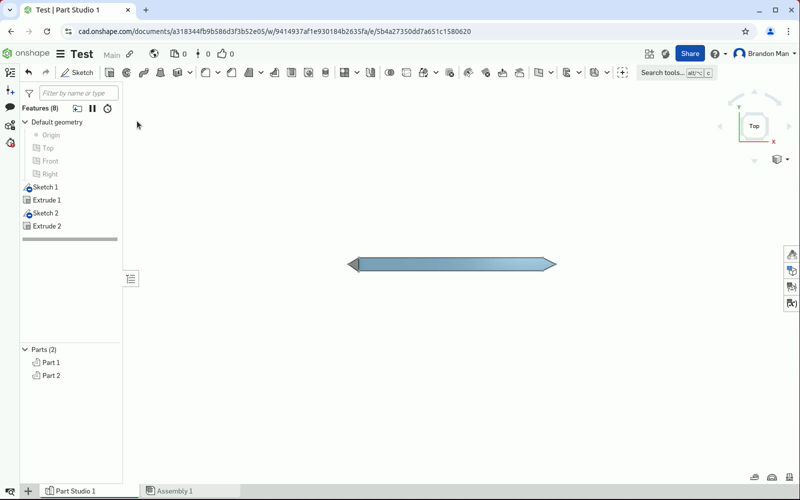
key(shift+h)
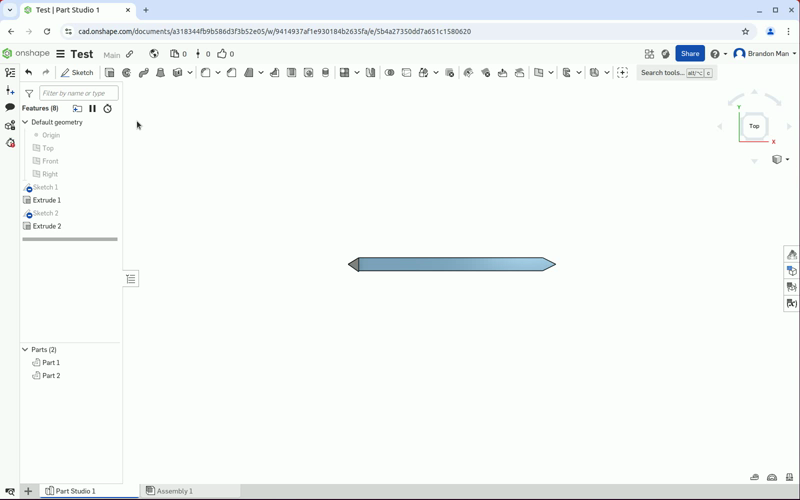
mouse_move(73, 189)
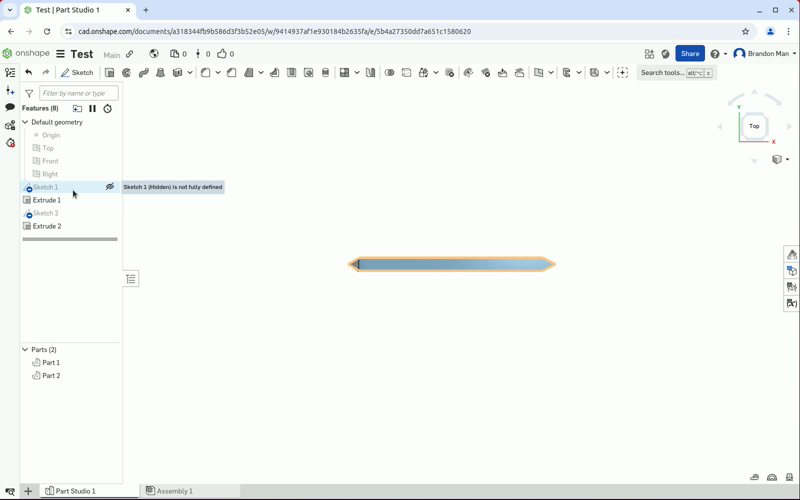
click(73, 189)
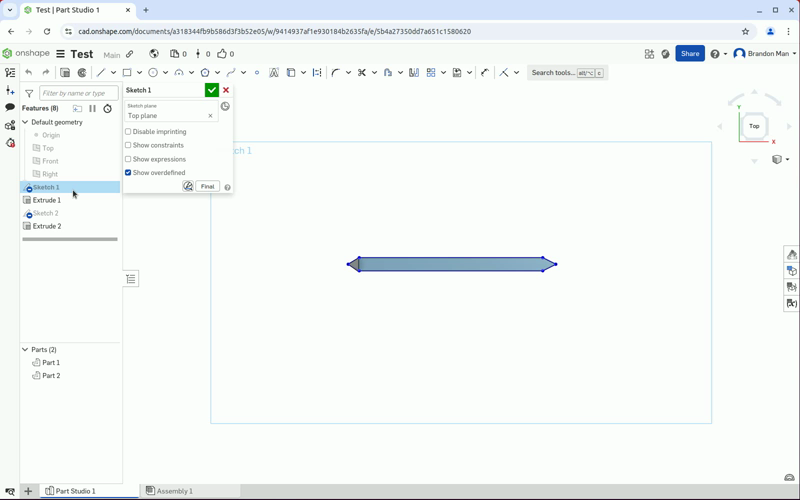
mouse_move(229, 92)
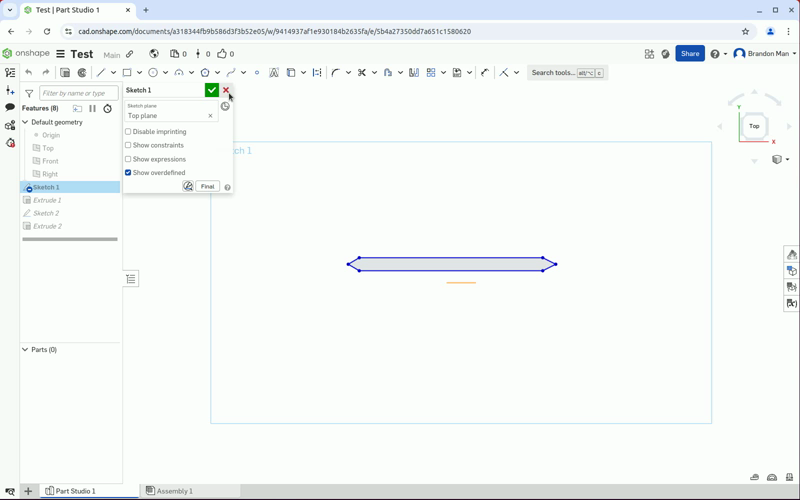
click(229, 92)
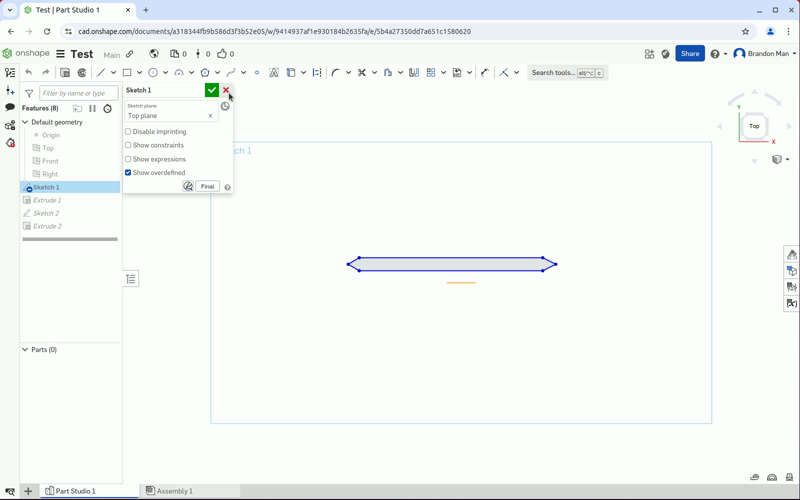
key(shift+s)
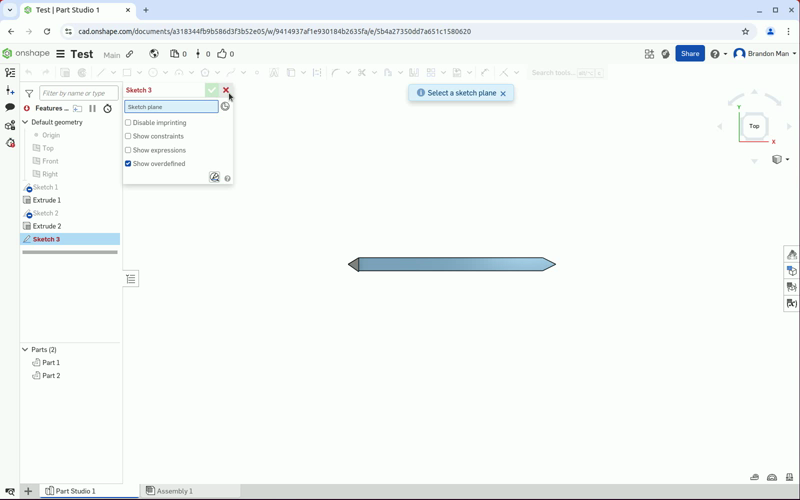
mouse_move(73, 150)
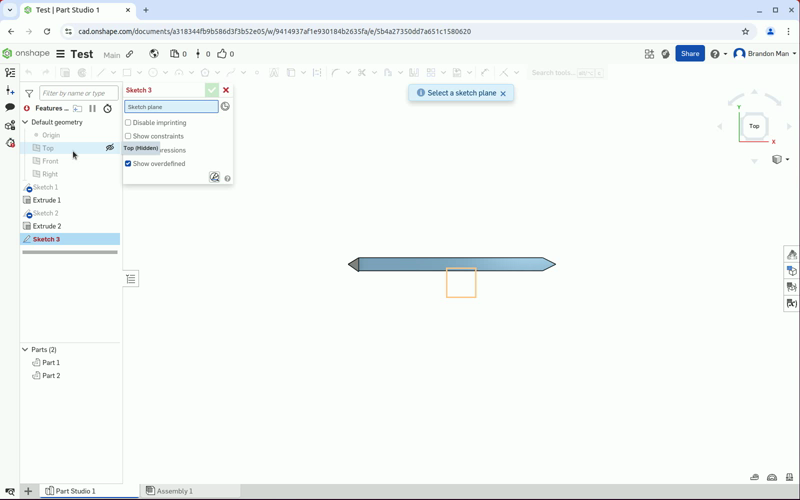
click(73, 150)
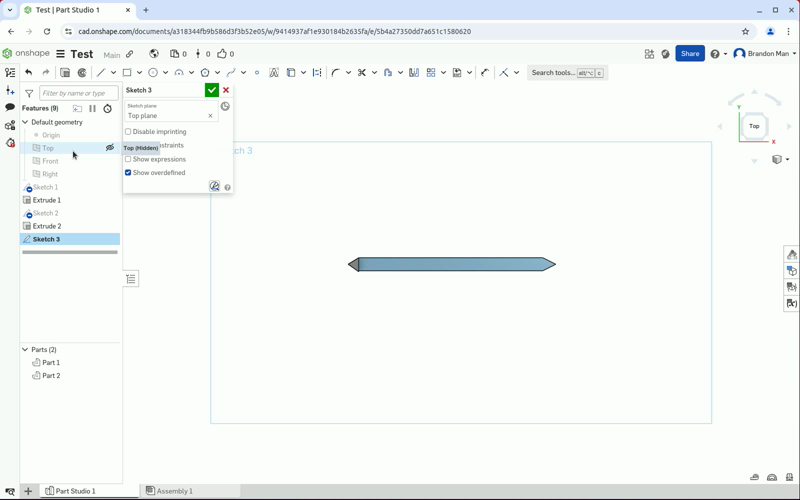
mouse_move(73, 352)
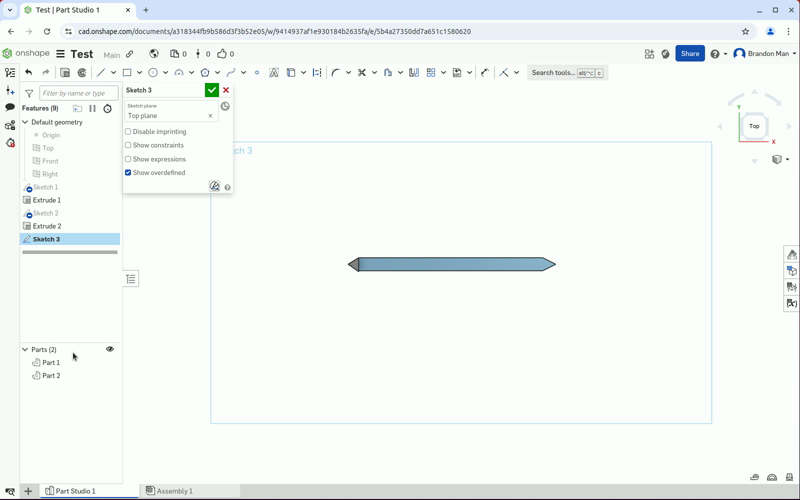
key(y)
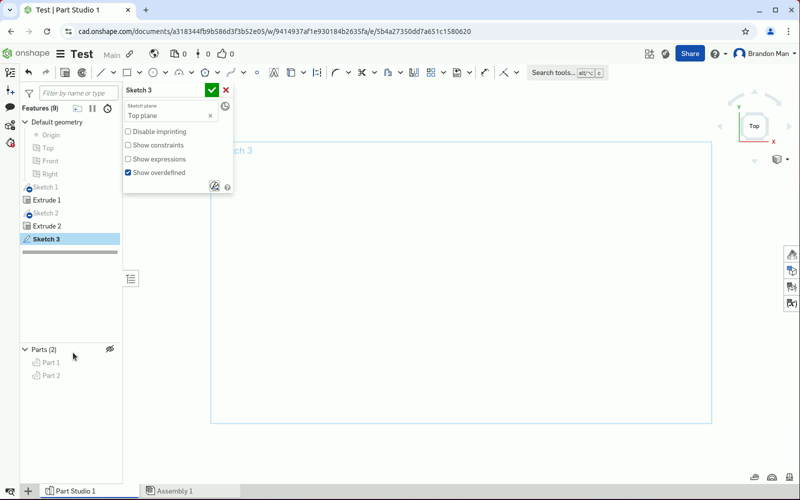
key(l)
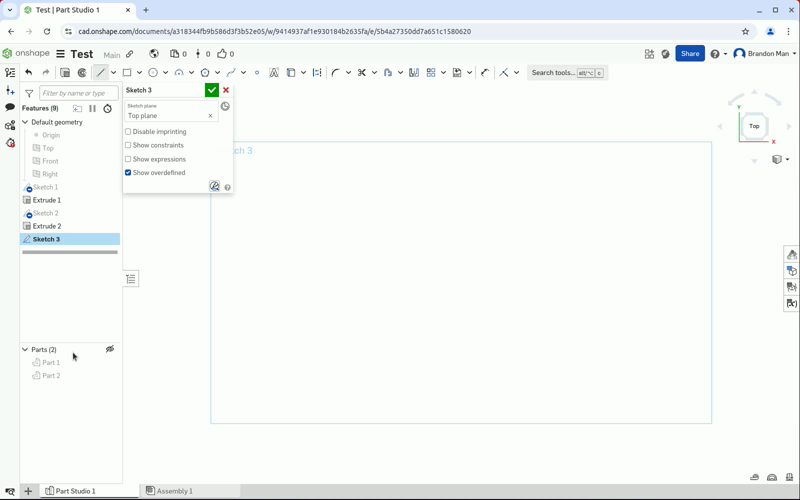
key_down(shift)
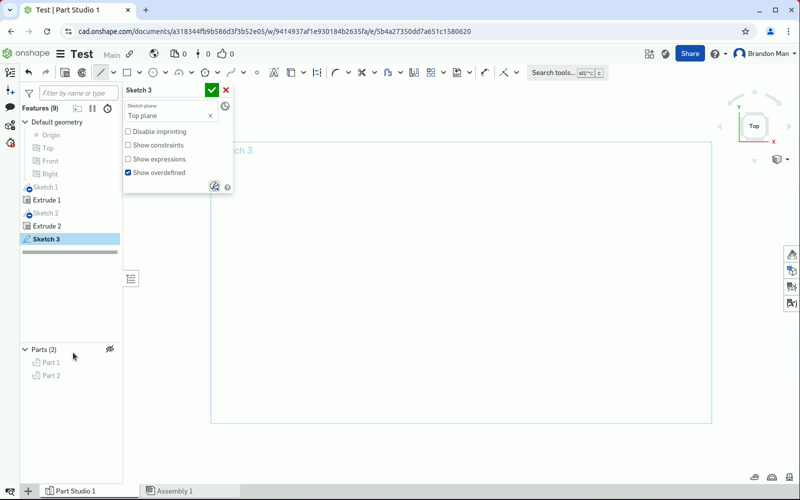
mouse_move(543, 270)
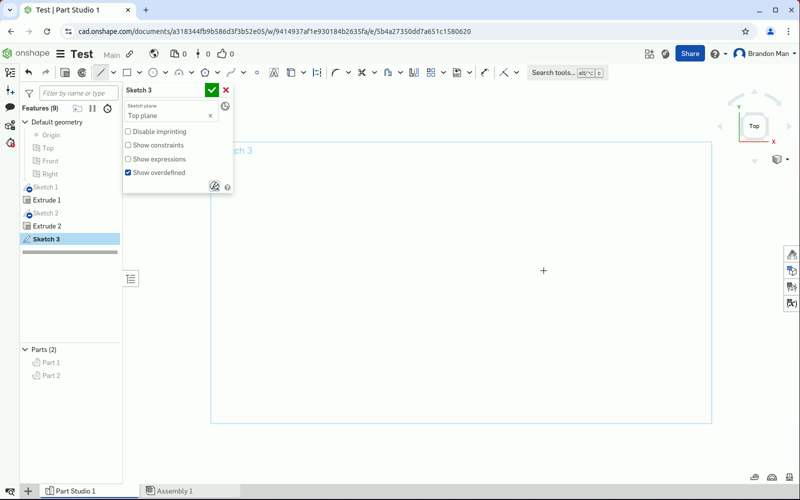
click(543, 270)
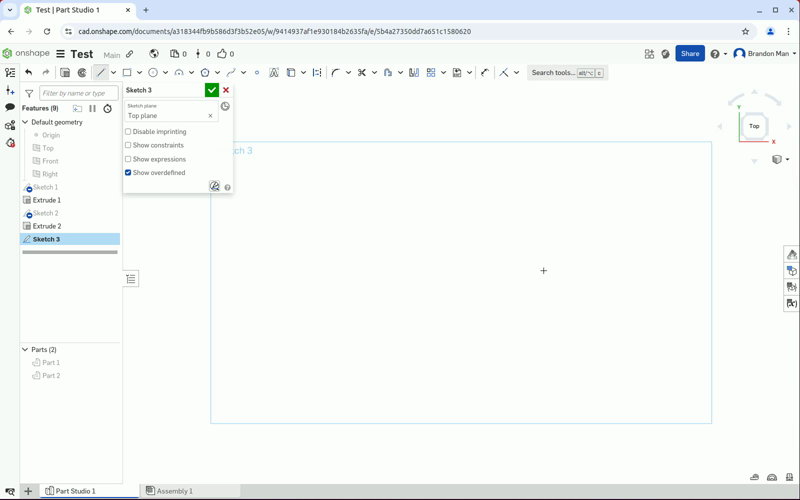
key_up(shift)
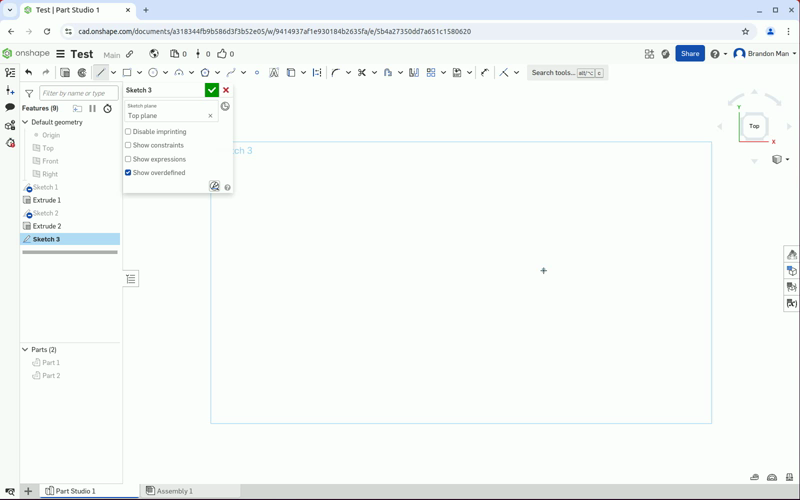
key_down(shift)
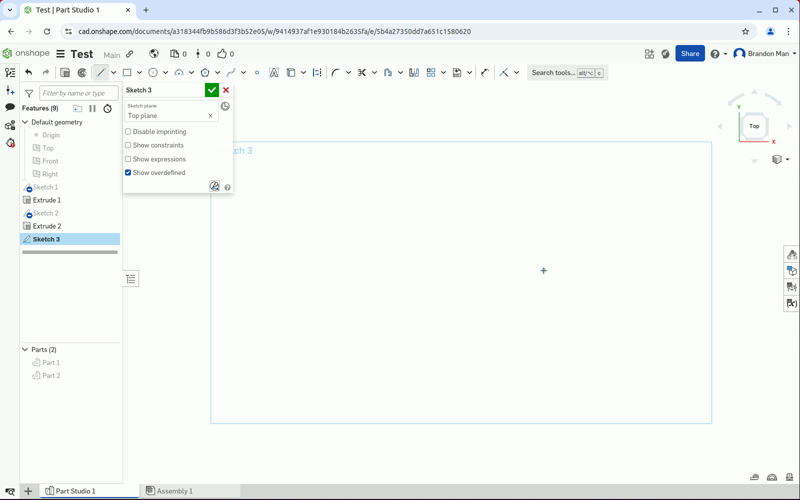
mouse_move(573, 270)
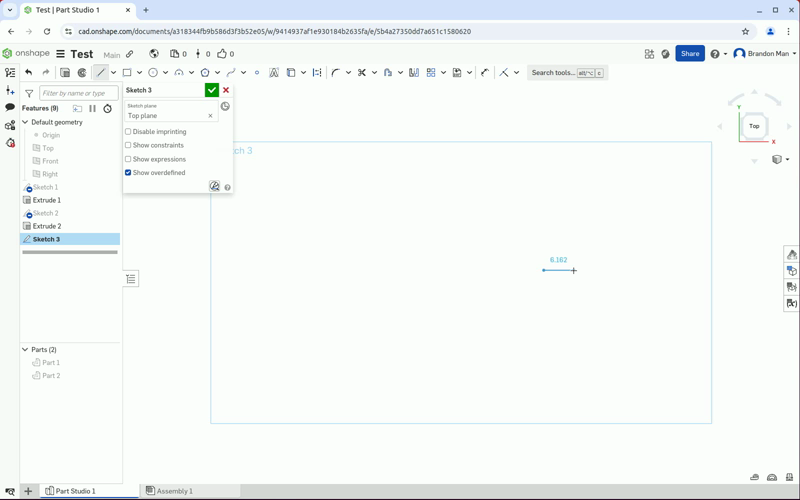
mouse_move(558, 262)
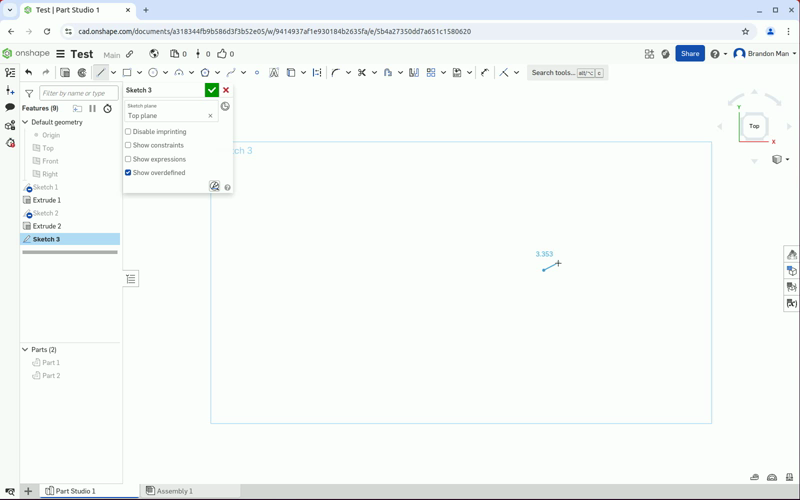
click(558, 262)
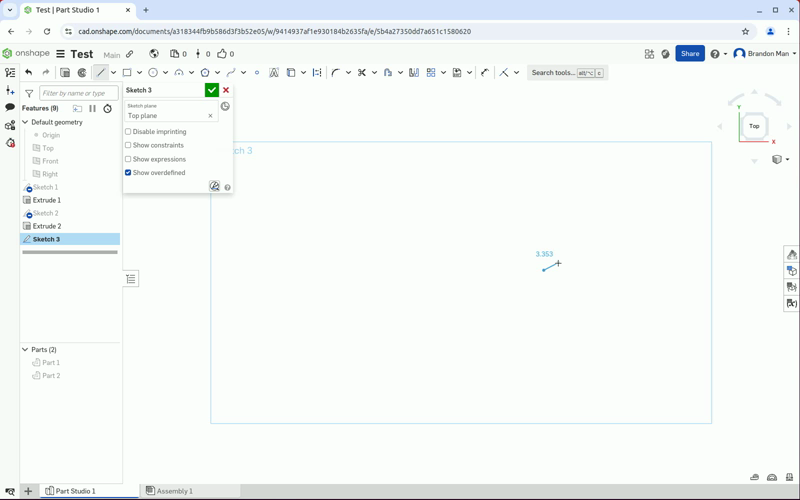
key_up(shift)
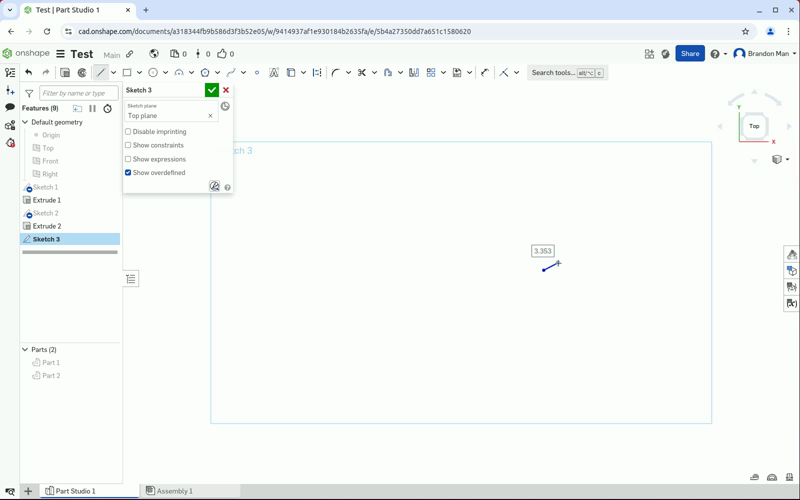
key_down(shift)
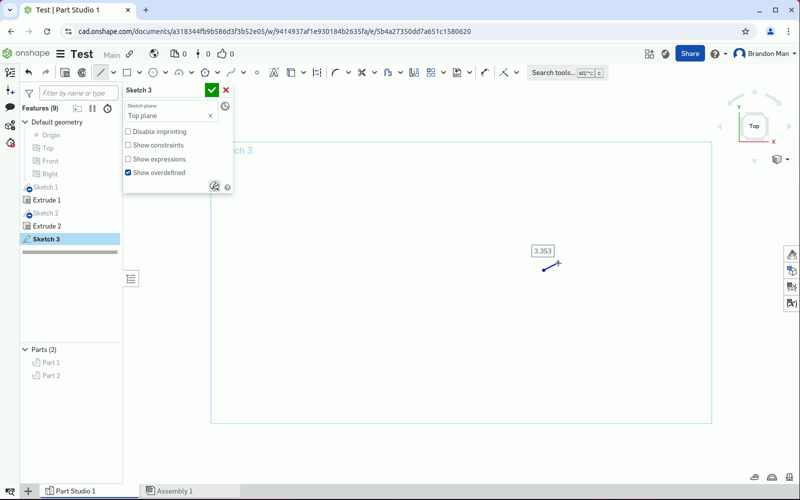
mouse_move(588, 262)
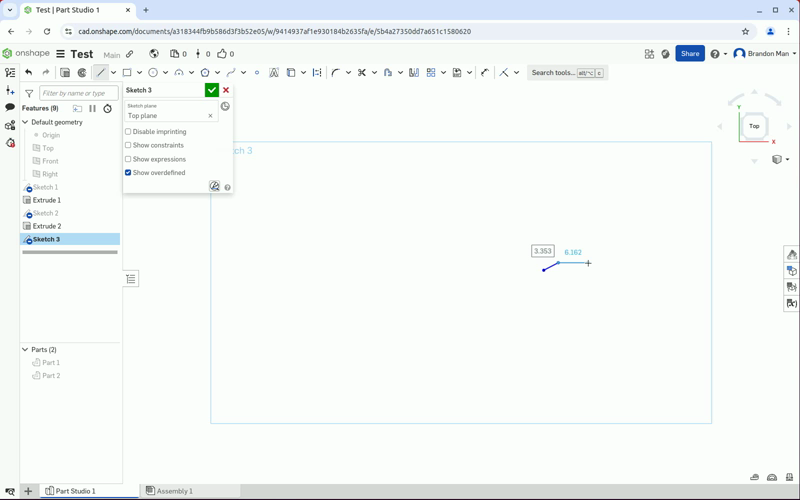
mouse_move(543, 256)
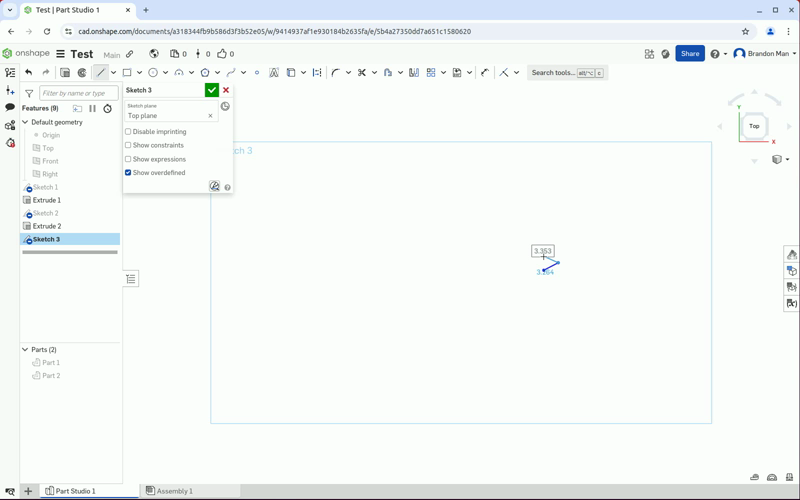
click(543, 256)
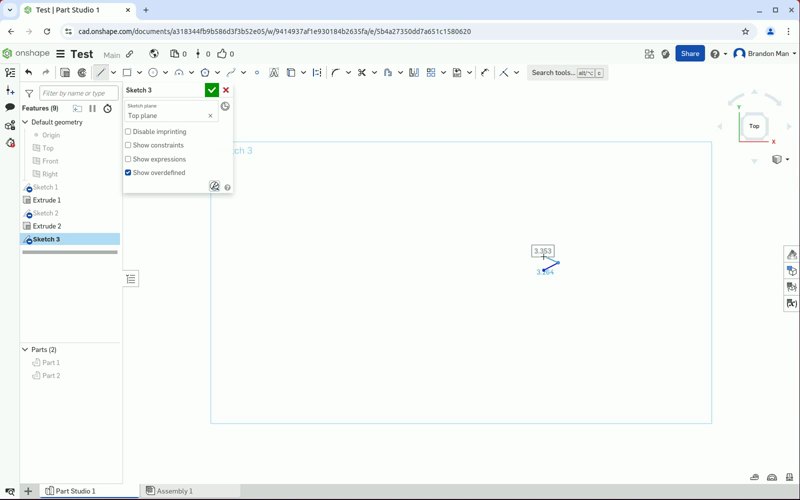
key_up(shift)
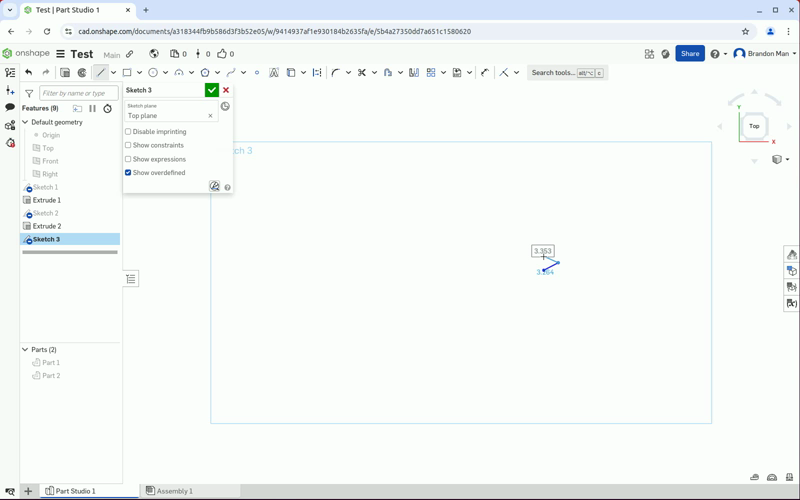
mouse_move(573, 256)
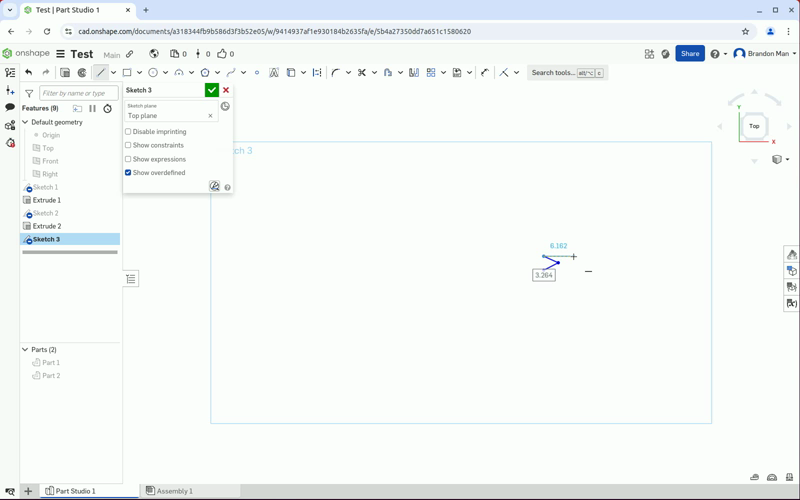
key_down(shift)
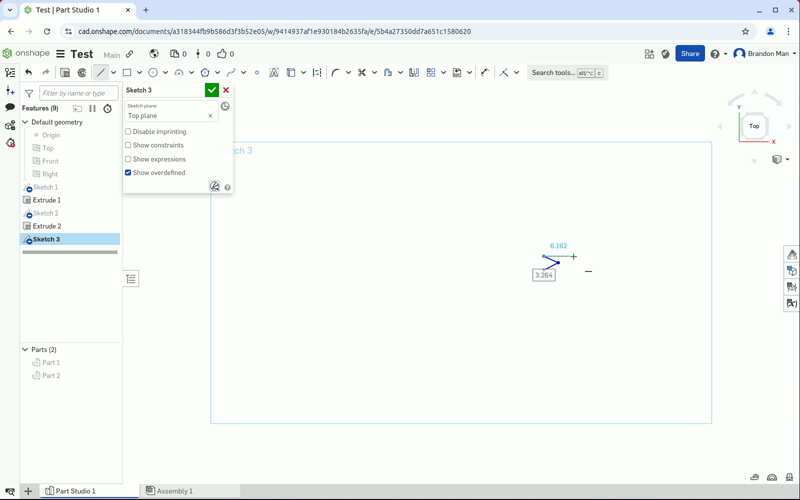
mouse_move(543, 270)
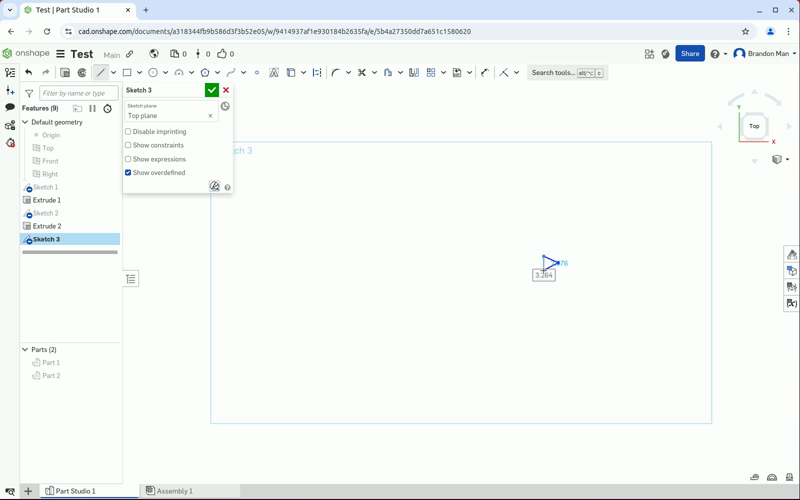
key_up(shift)
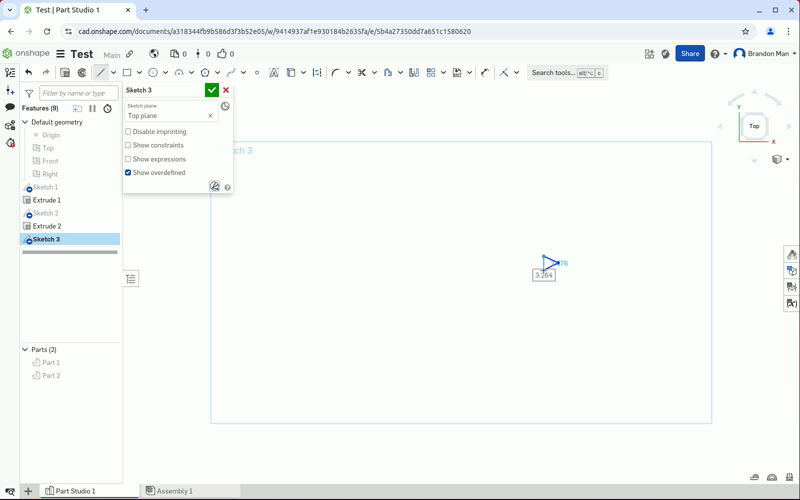
click(543, 270)
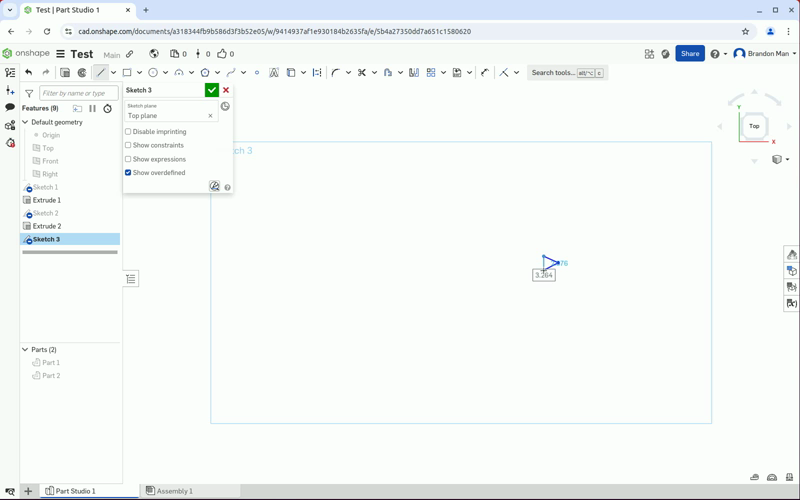
key(esc)
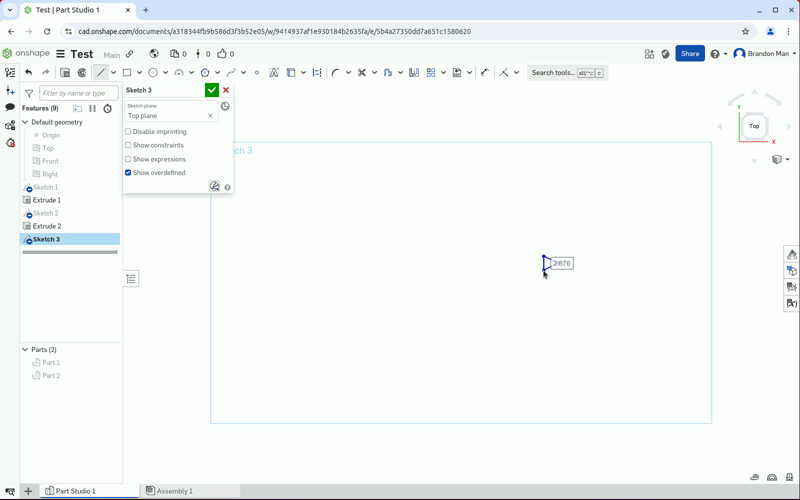
mouse_move(555, 261)
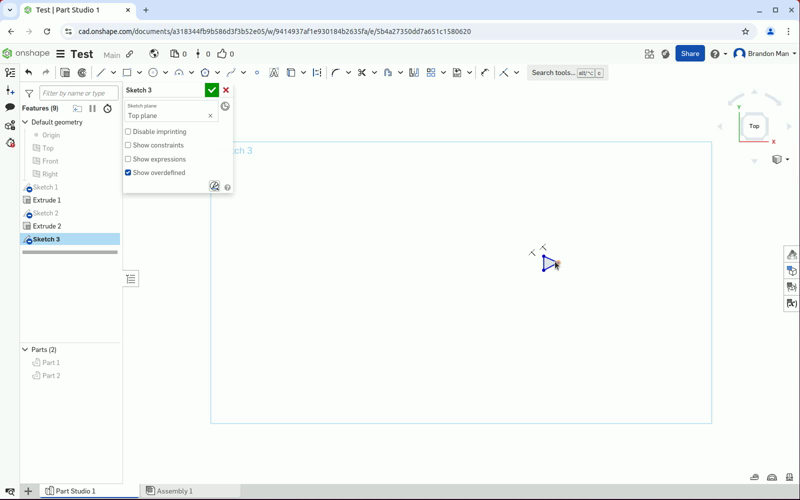
scroll(6)
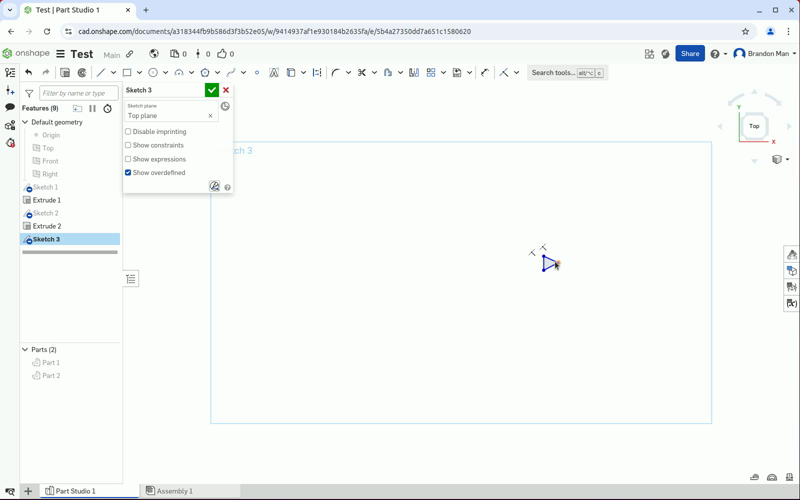
scroll(6)
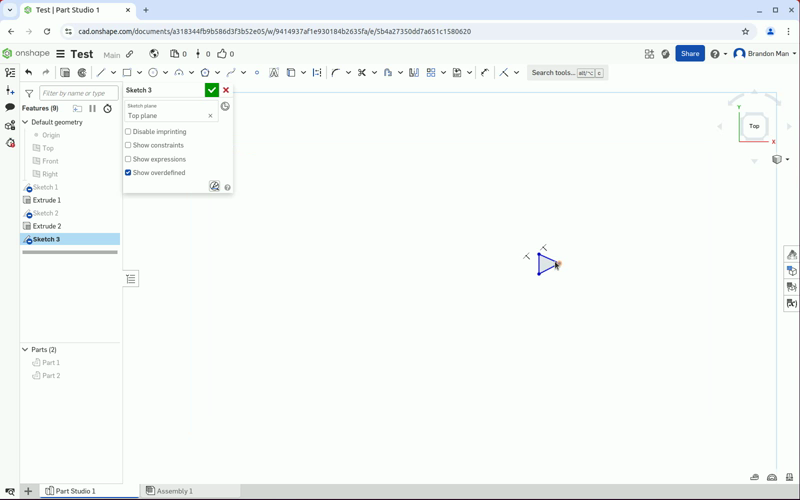
scroll(6)
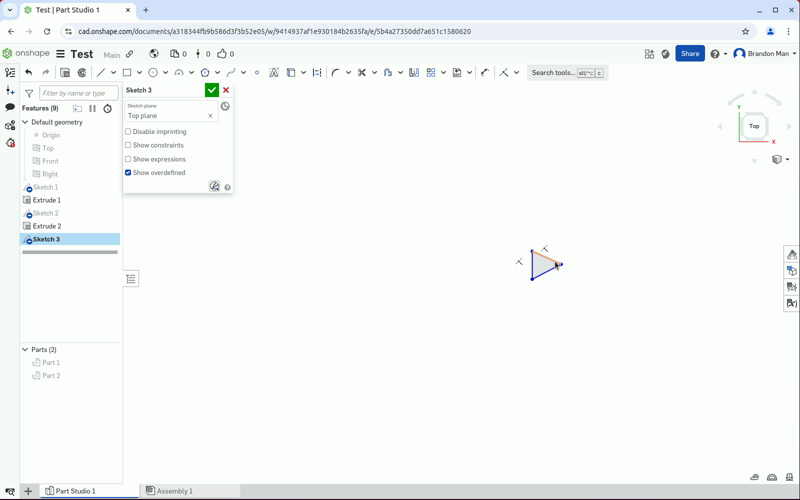
scroll(6)
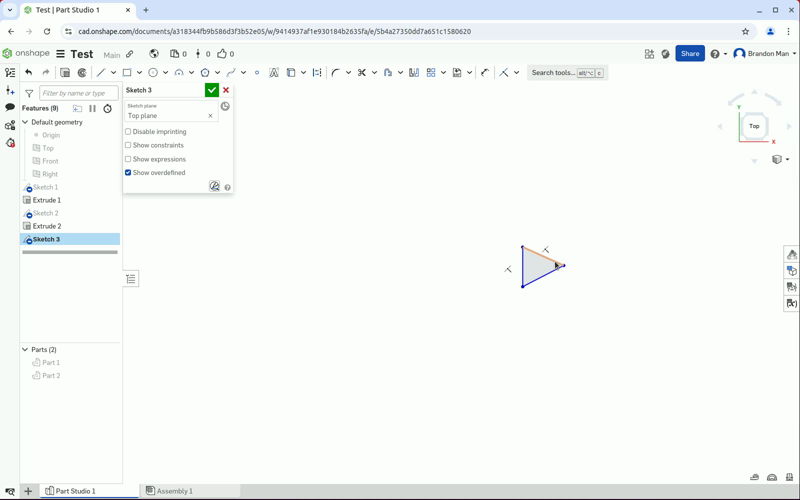
scroll(6)
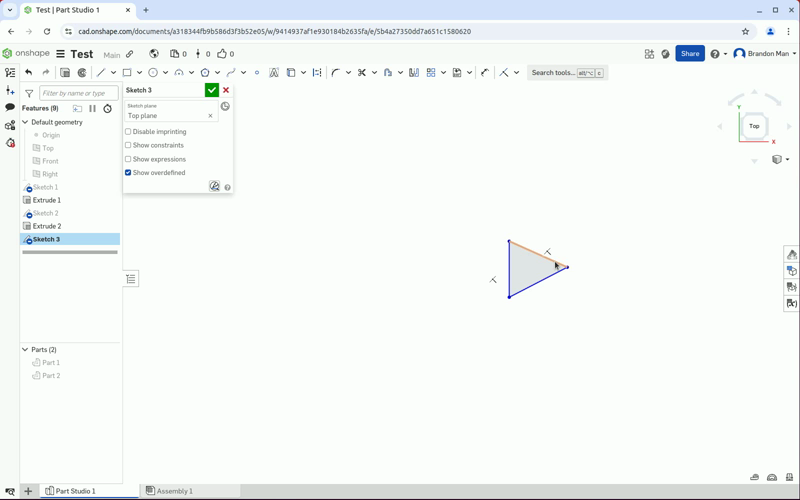
scroll(6)
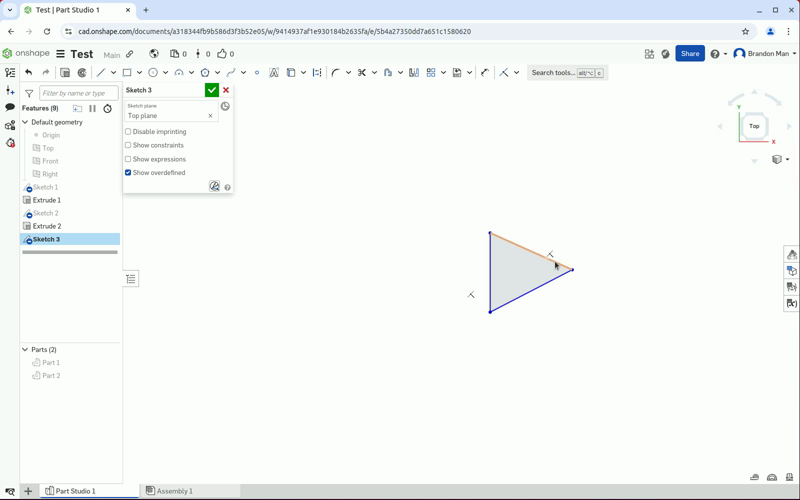
scroll(6)
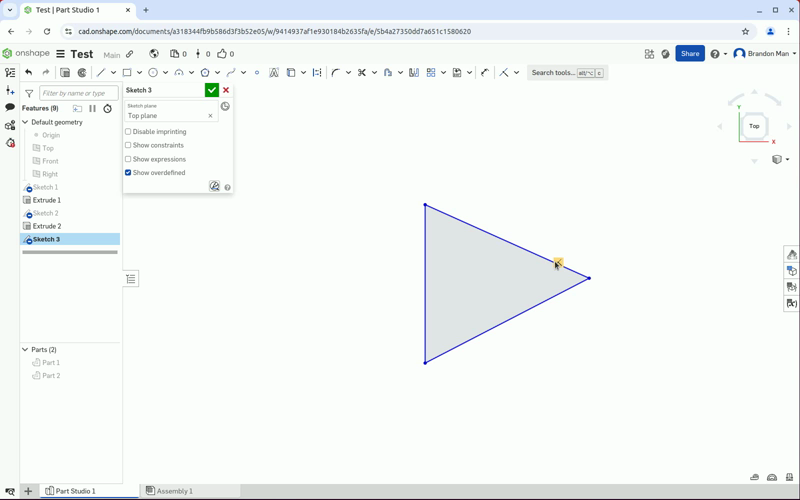
click(555, 261)
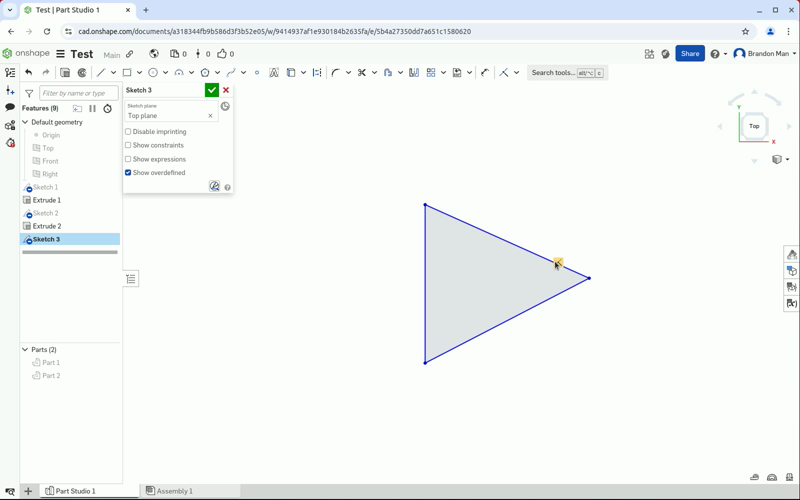
scroll(-6)
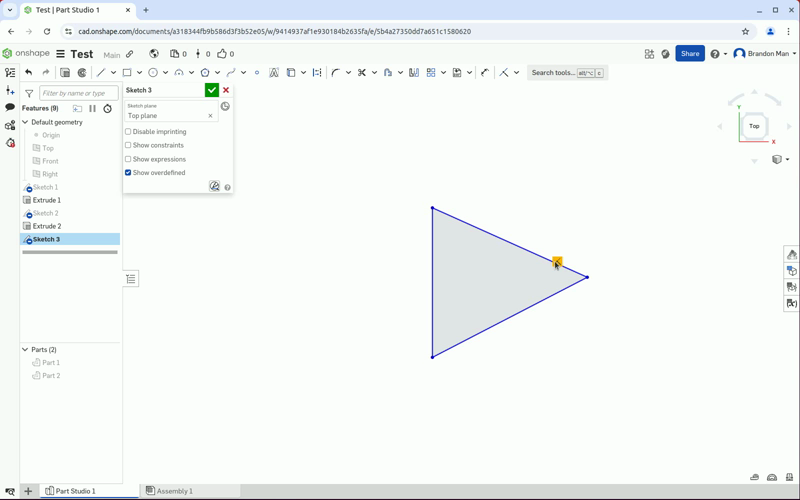
scroll(-6)
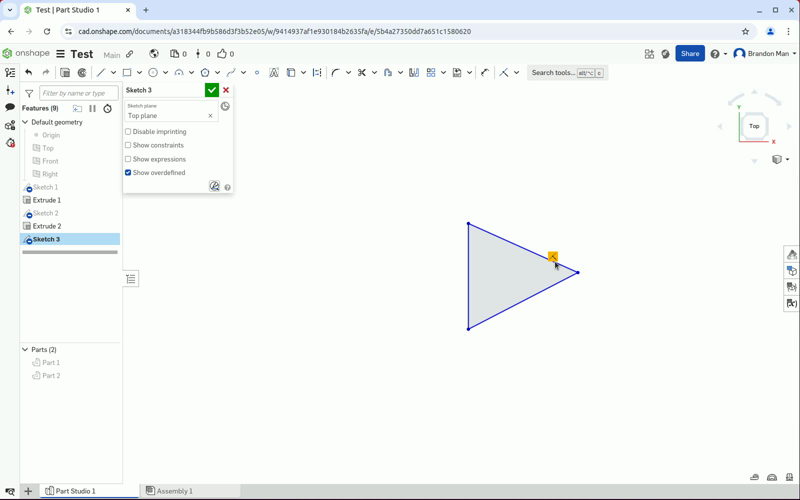
scroll(-6)
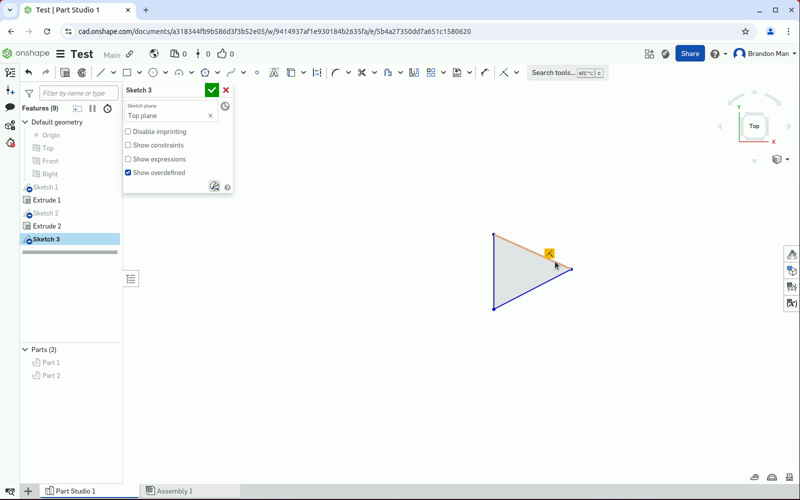
scroll(-6)
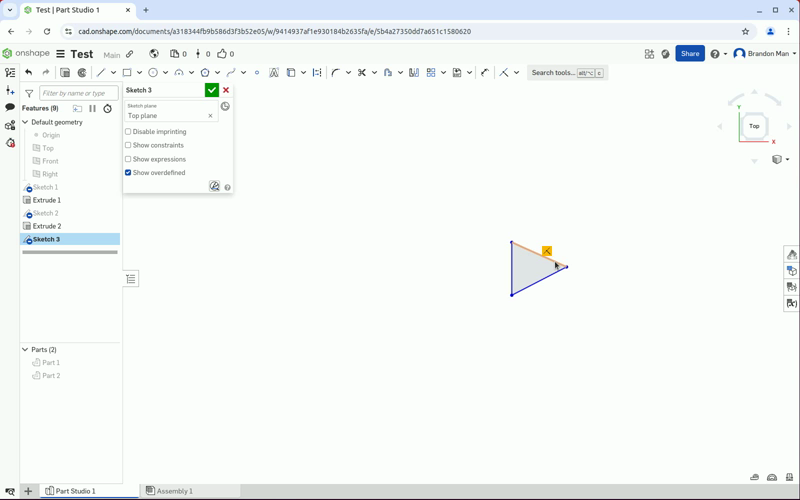
scroll(-6)
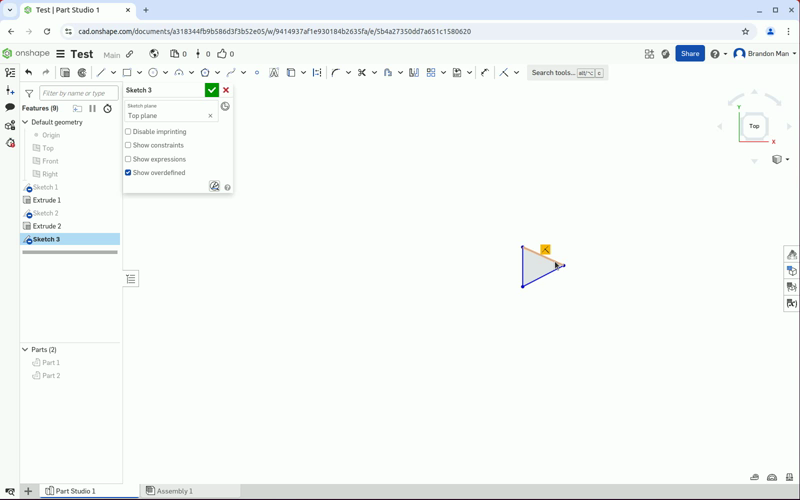
scroll(-6)
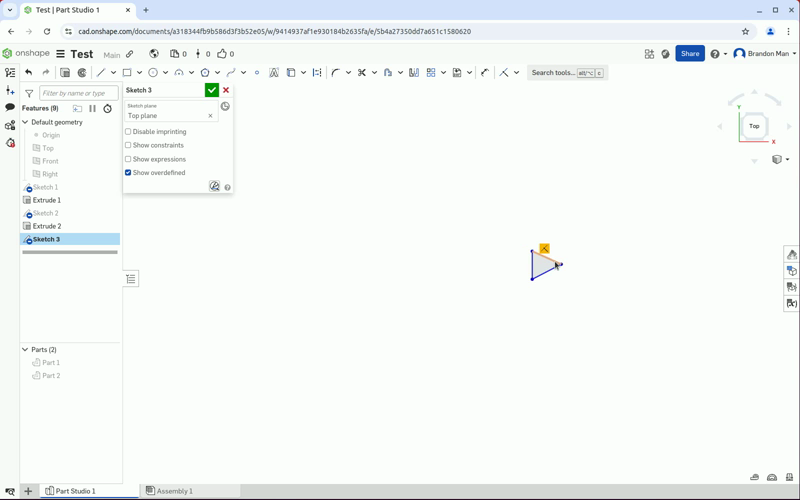
scroll(-6)
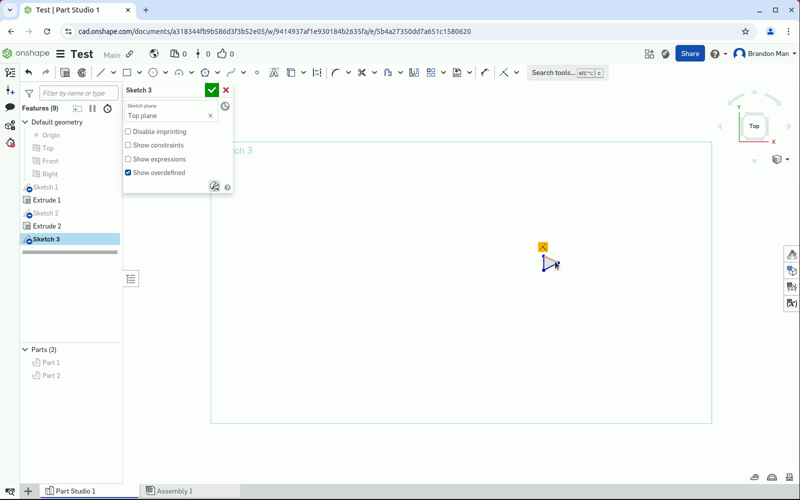
mouse_move(73, 352)
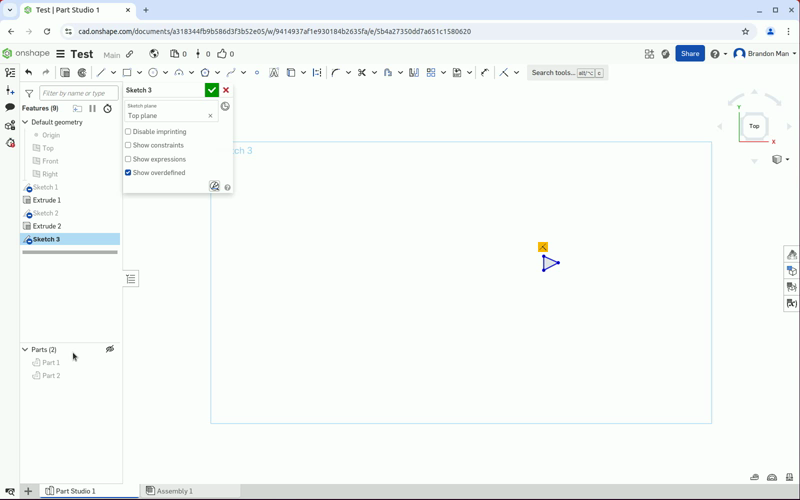
key(shift+y)
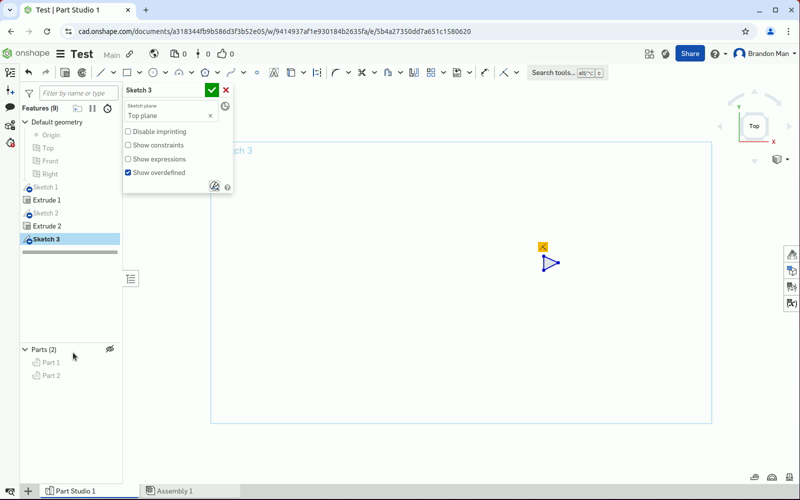
key(shift+e)
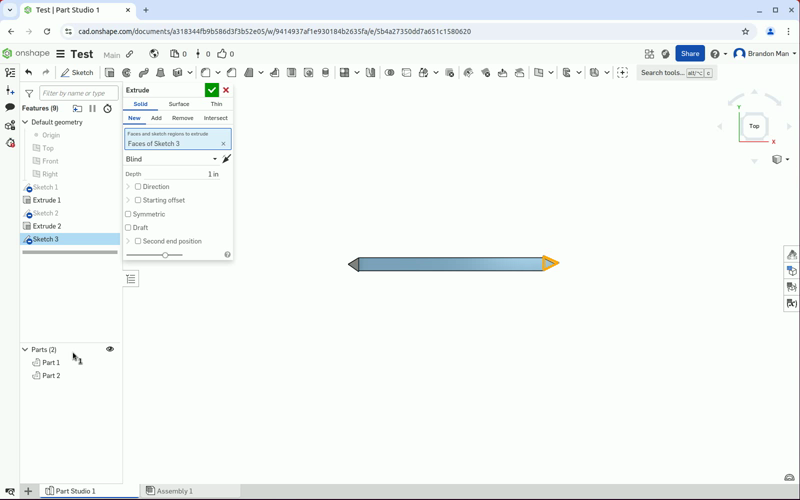
mouse_move(143, 106)
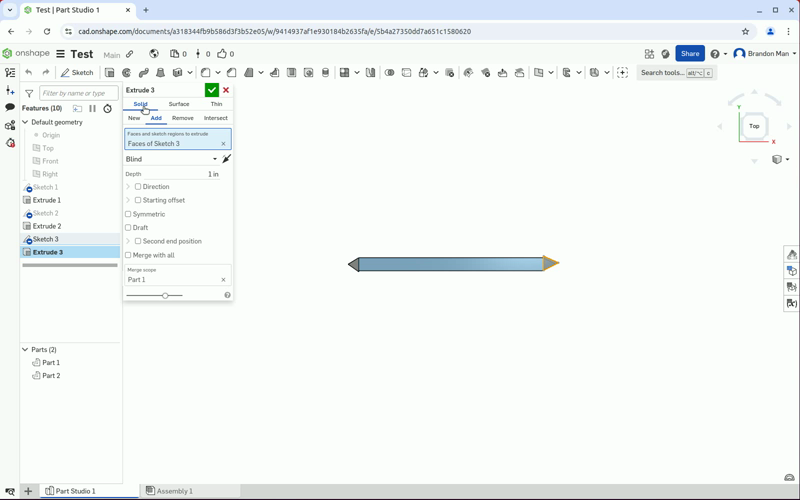
click(143, 106)
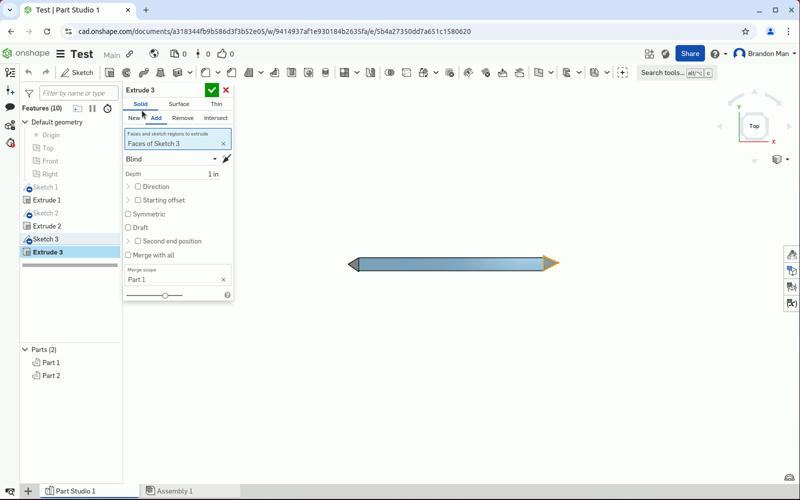
mouse_move(137, 120)
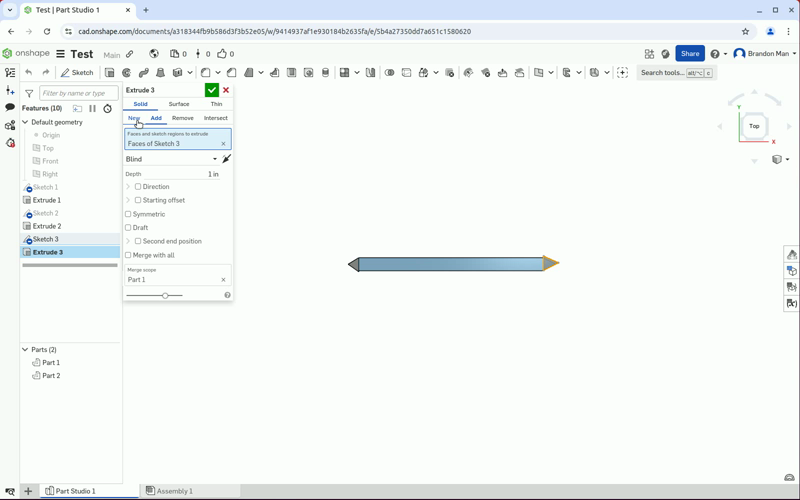
click(137, 120)
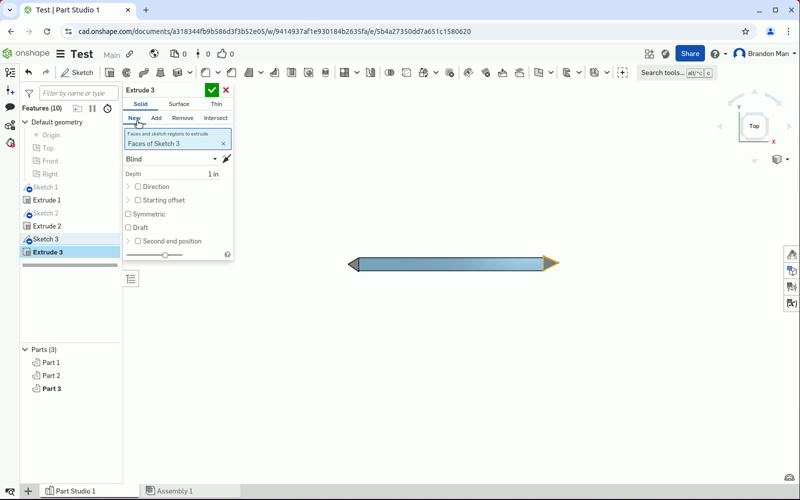
key(tab, 4)
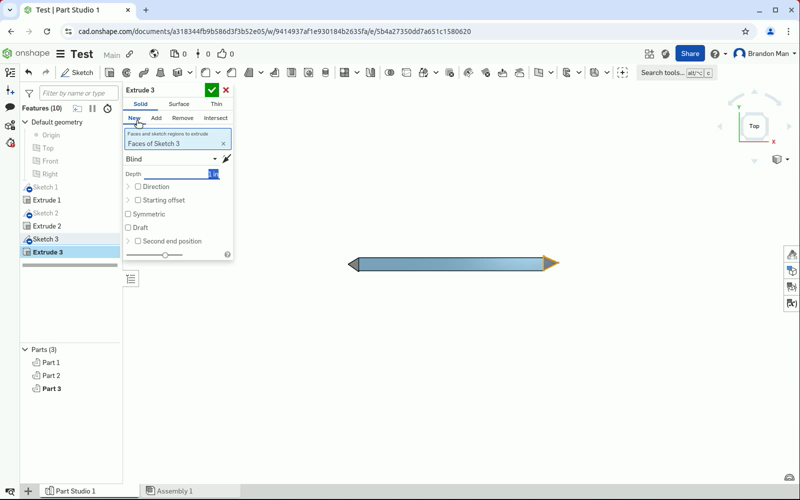
text(1.685)
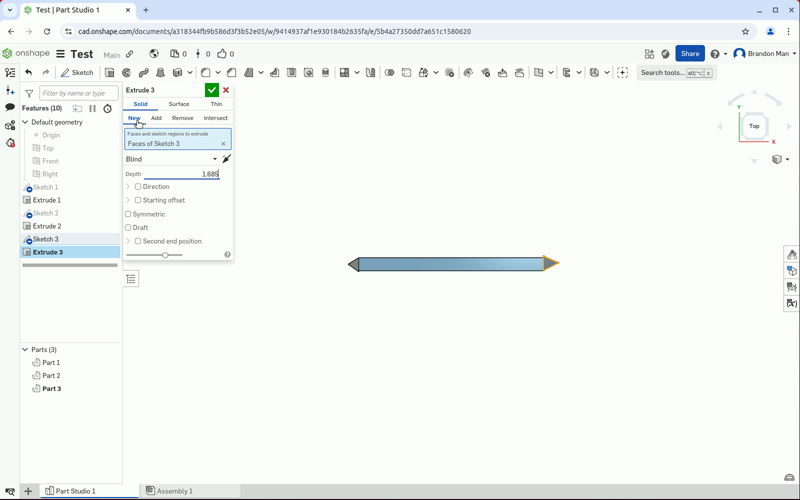
key(enter)
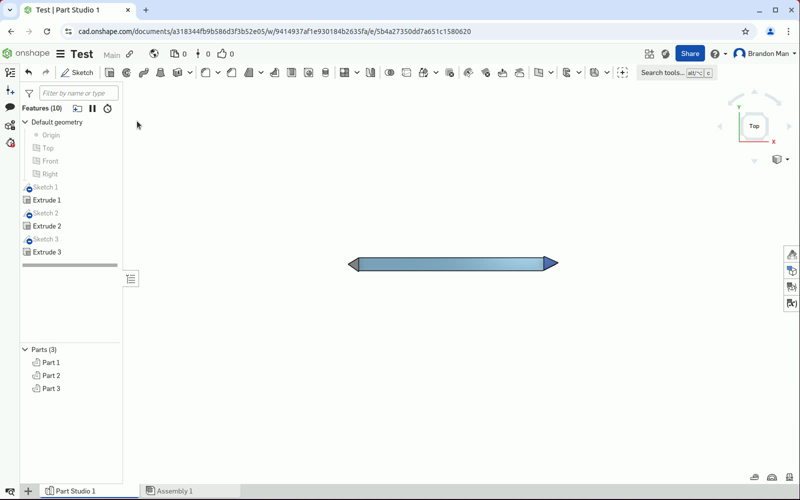
key(shift+h)
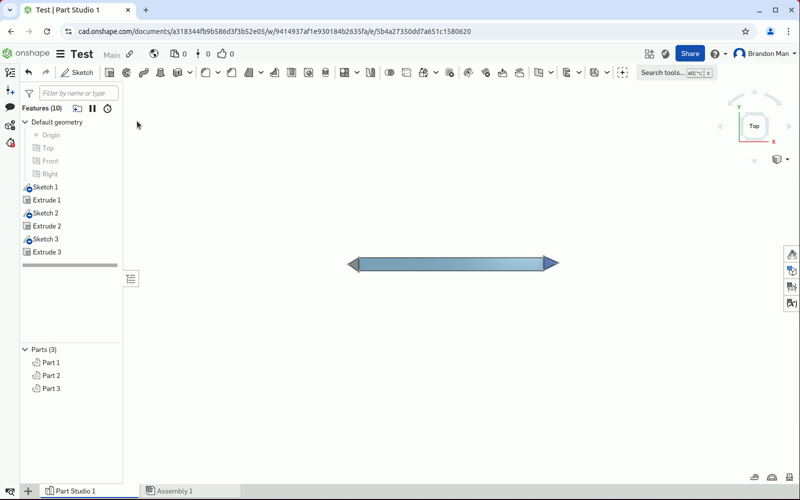
key(shift+h)
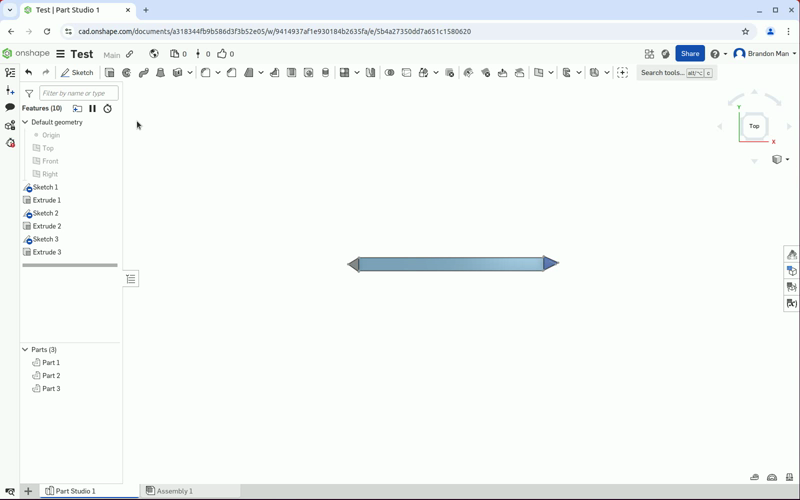
key(shift+7)
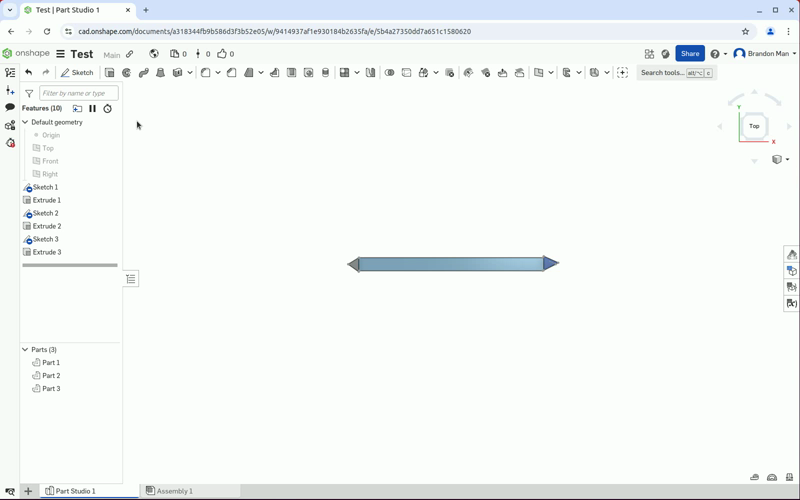
key(up, 3)
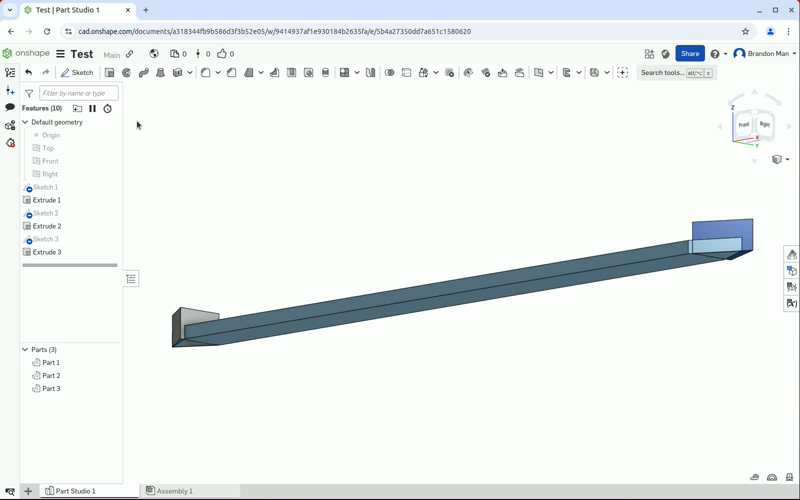
key(left, 3)
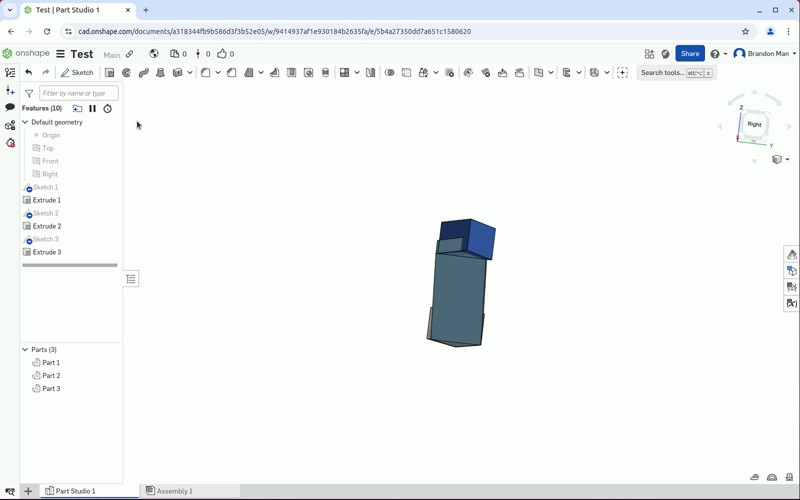
key(right, 3)
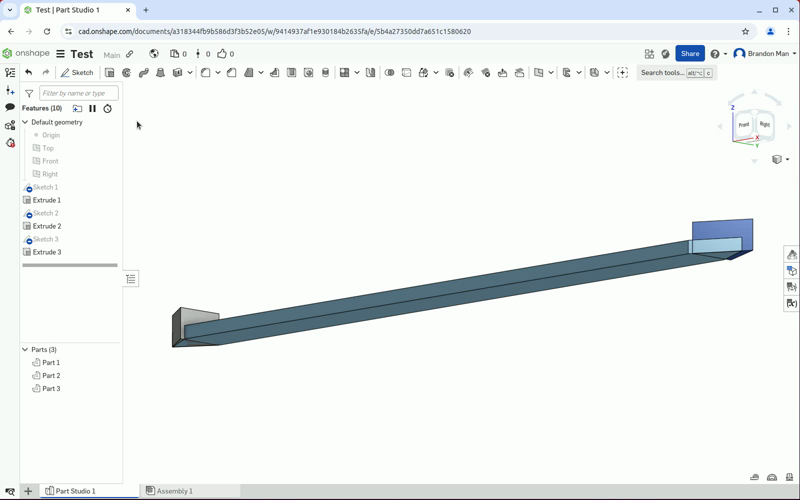
key(down, 3)
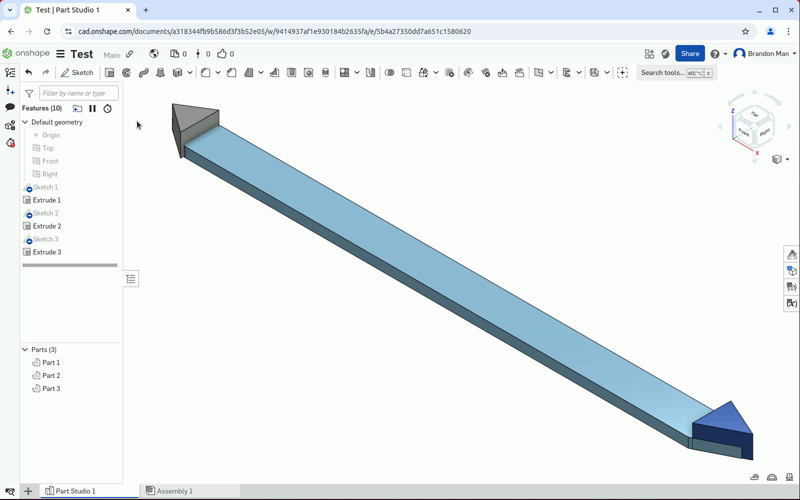
mouse_move(73, 189)
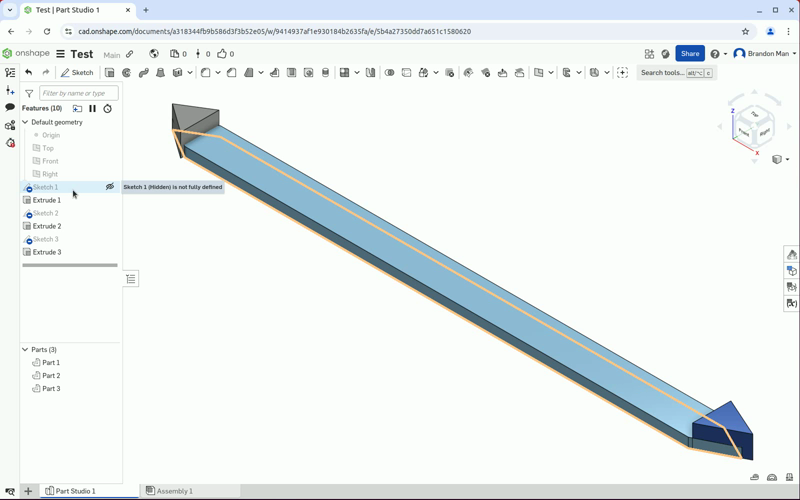
click(73, 189)